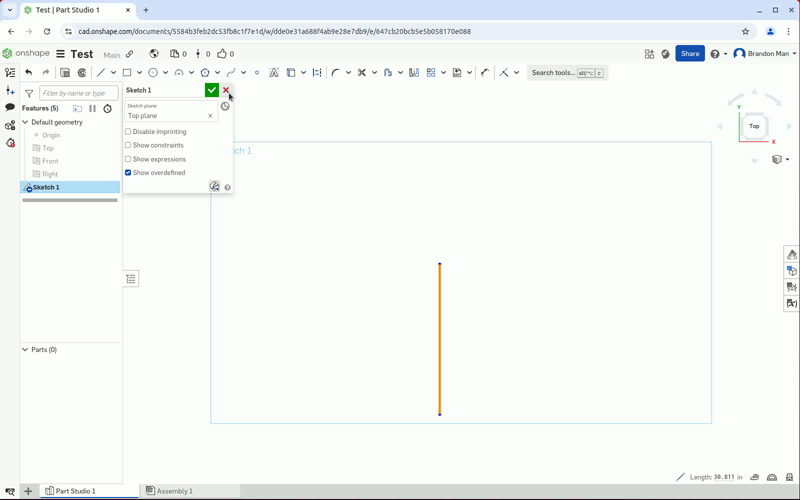
key(shift+h)
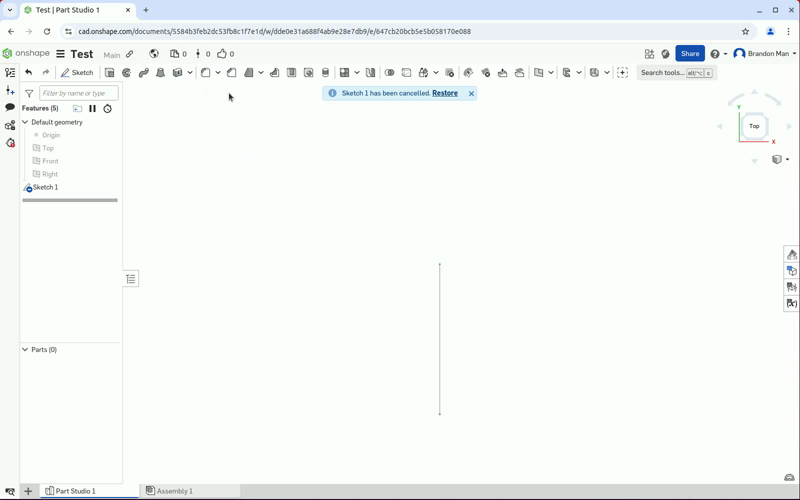
key(shift+s)
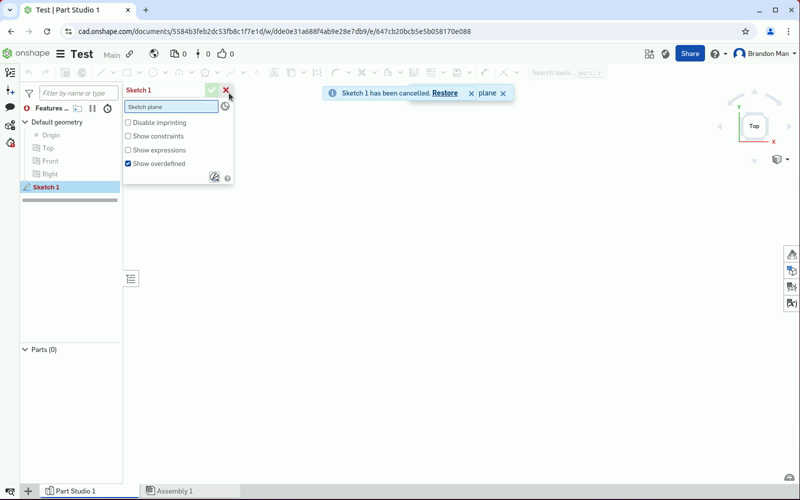
mouse_move(73, 150)
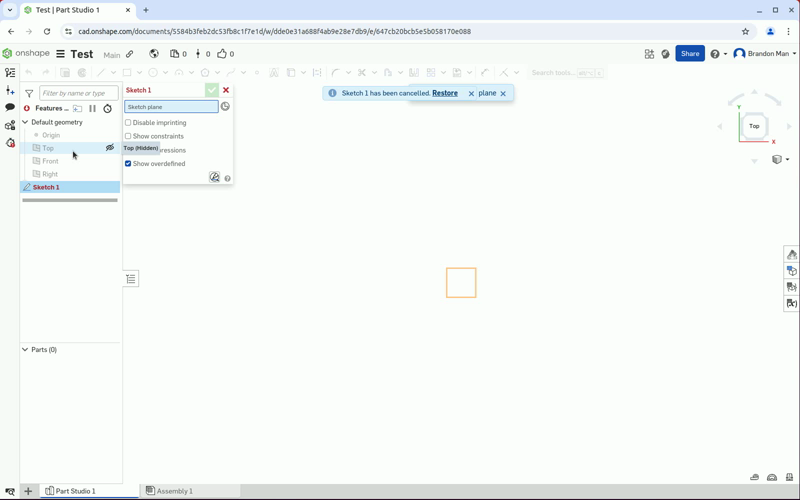
click(73, 150)
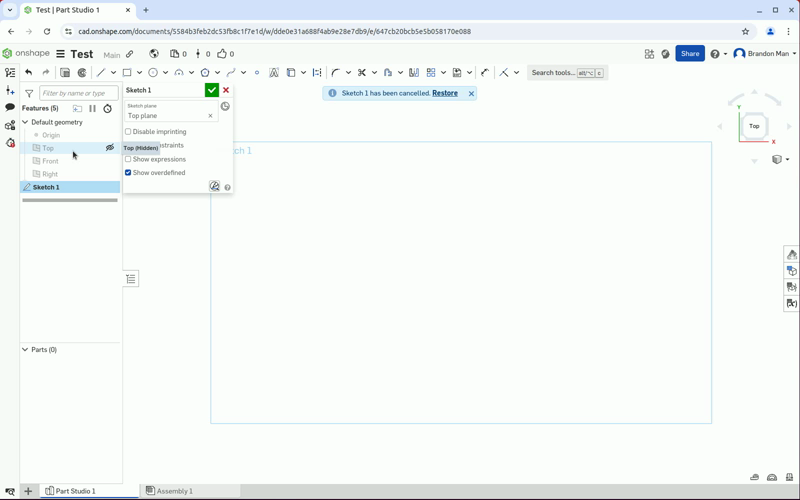
mouse_move(73, 352)
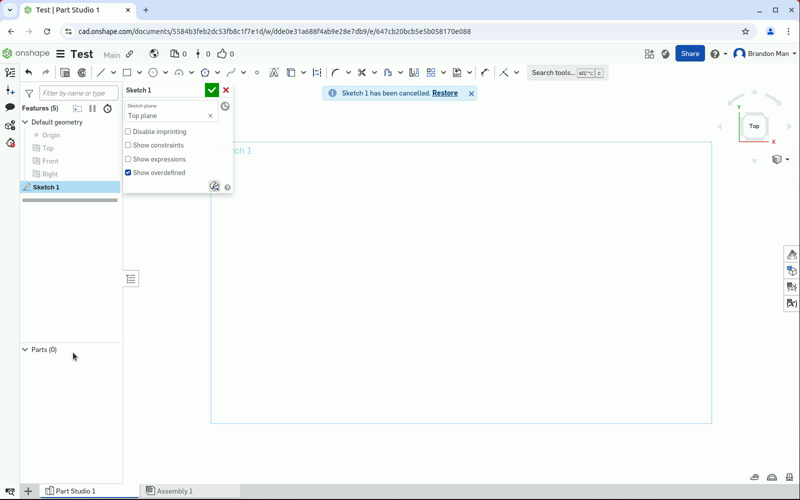
key(y)
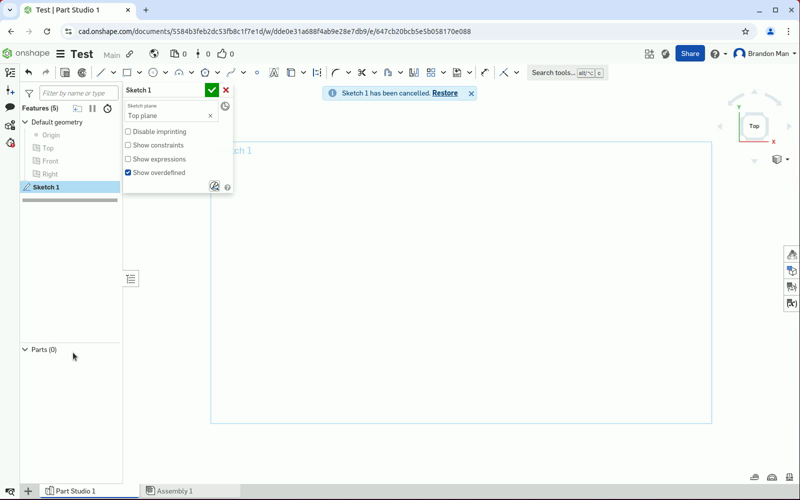
key(l)
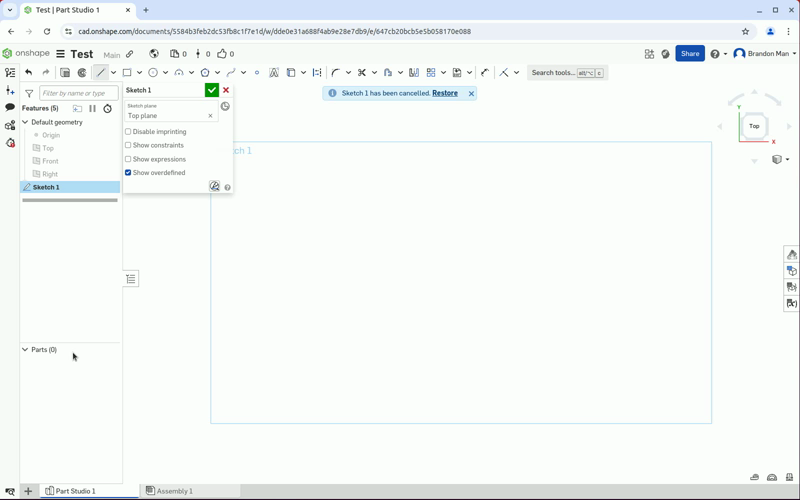
key_down(shift)
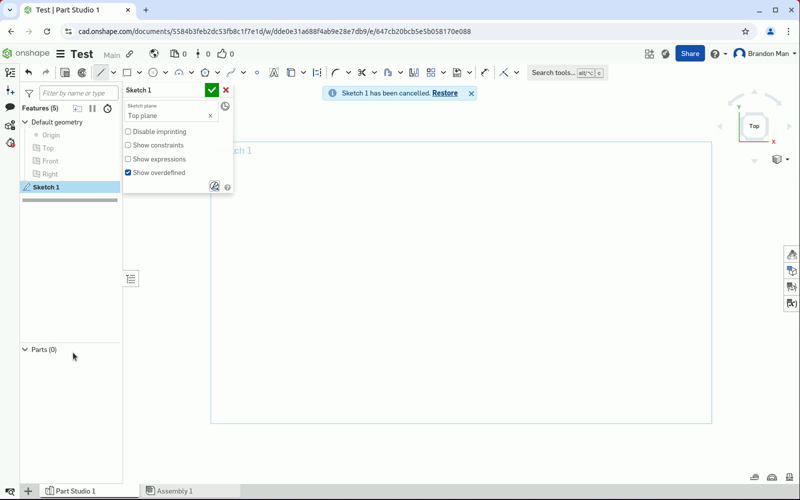
mouse_move(364, 212)
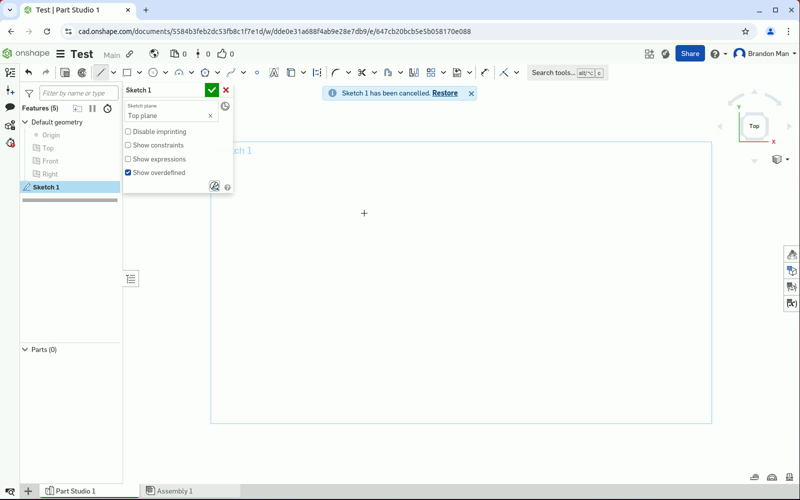
click(364, 212)
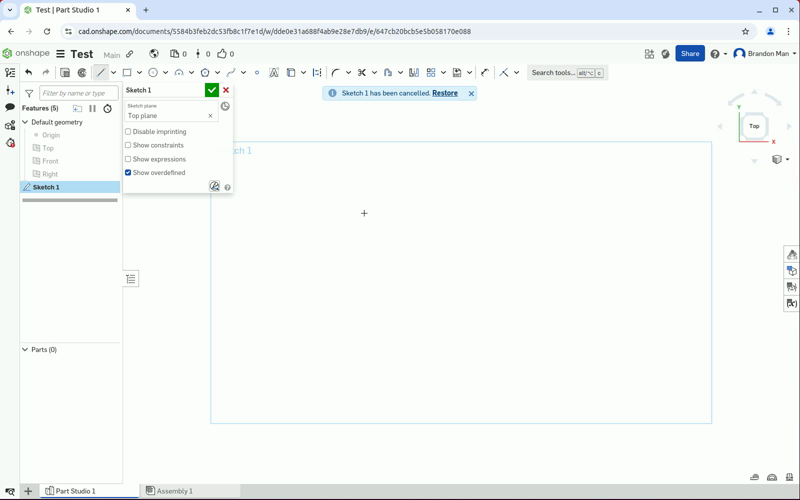
key_up(shift)
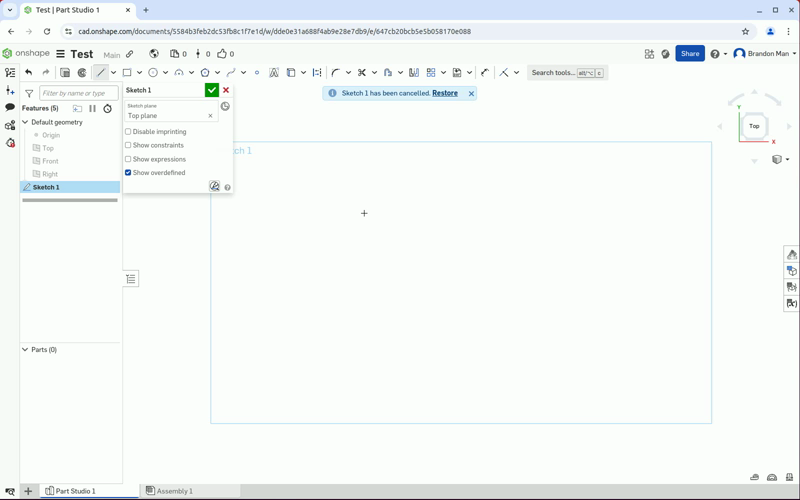
key_down(shift)
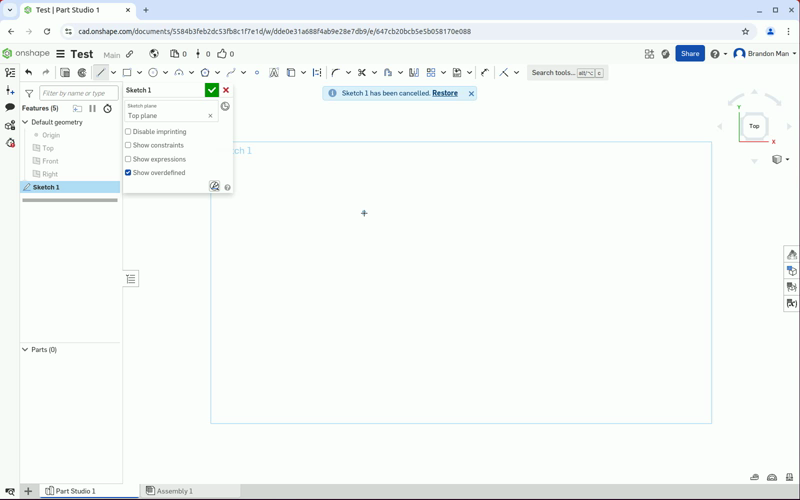
mouse_move(470, 212)
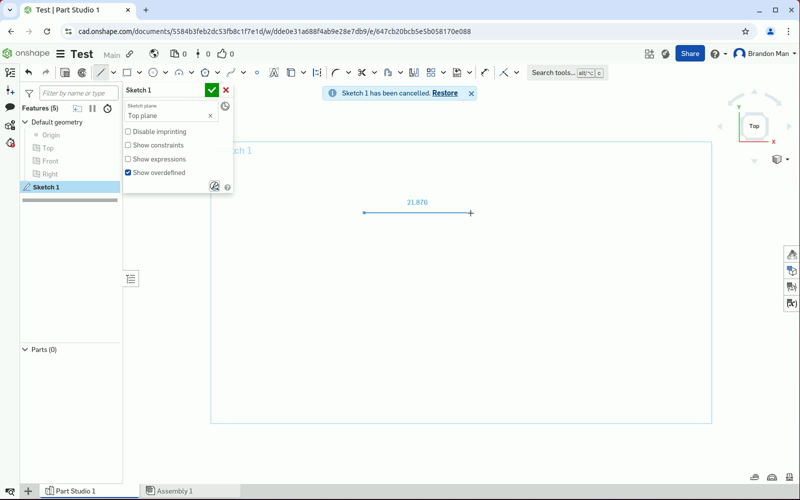
click(470, 212)
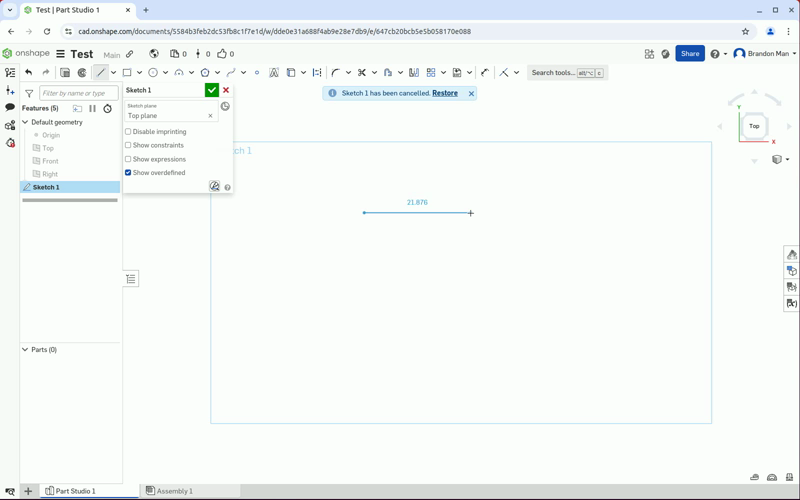
key_up(shift)
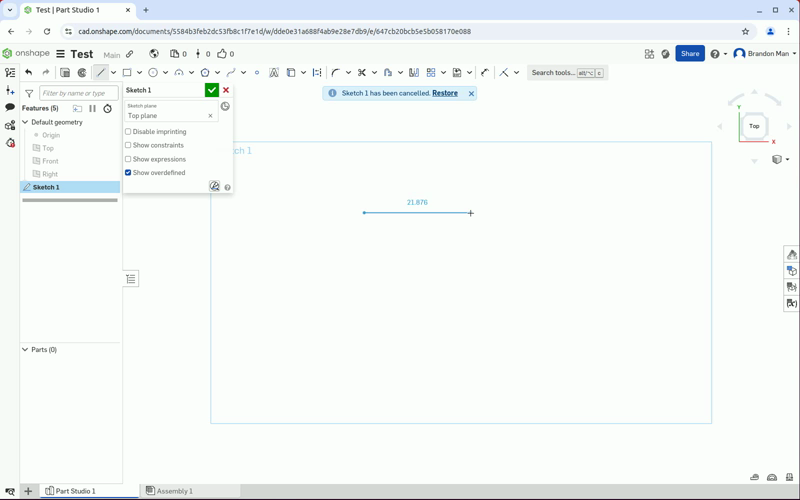
key_down(shift)
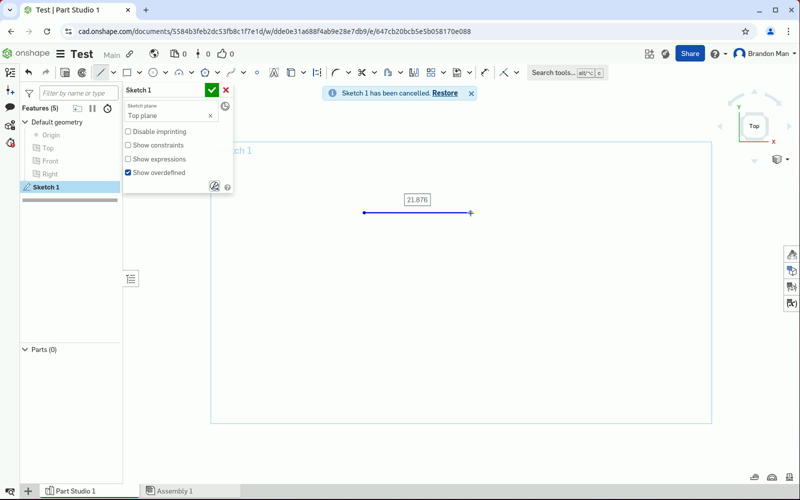
mouse_move(500, 212)
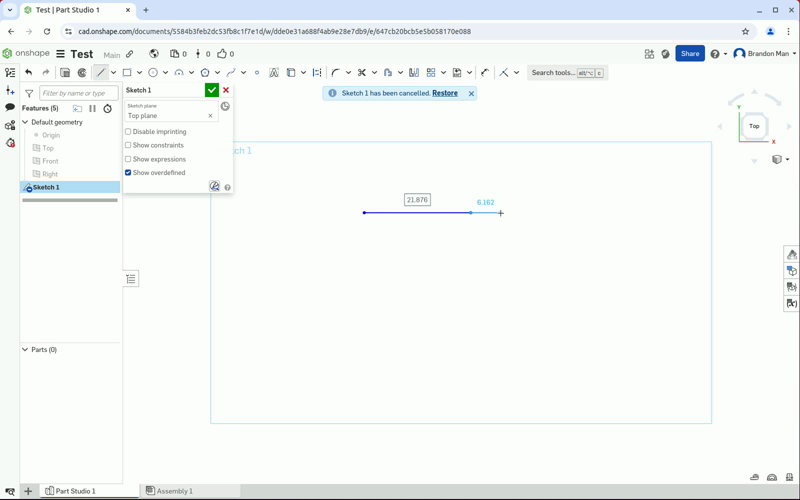
mouse_move(505, 212)
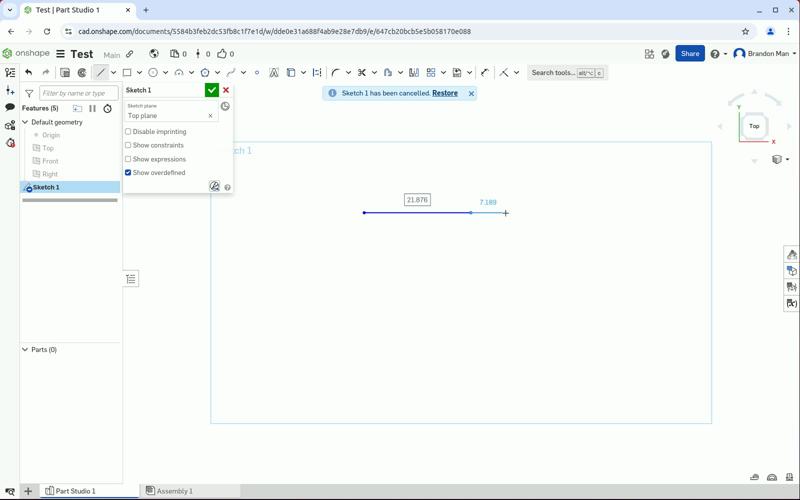
click(505, 212)
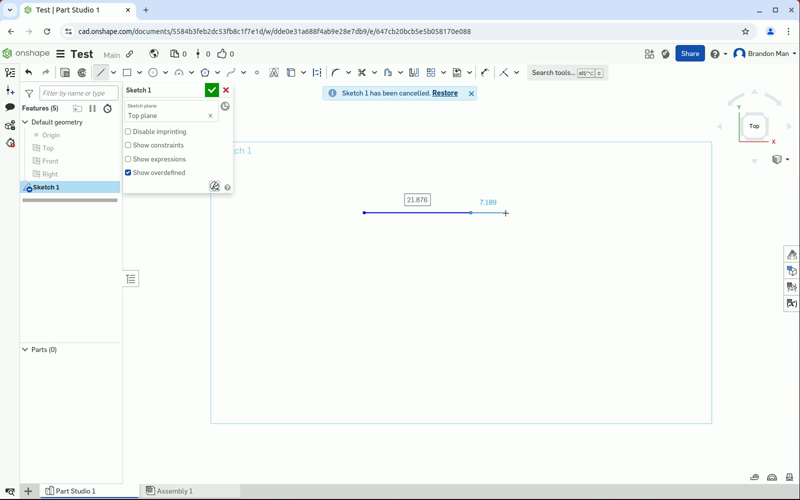
key_up(shift)
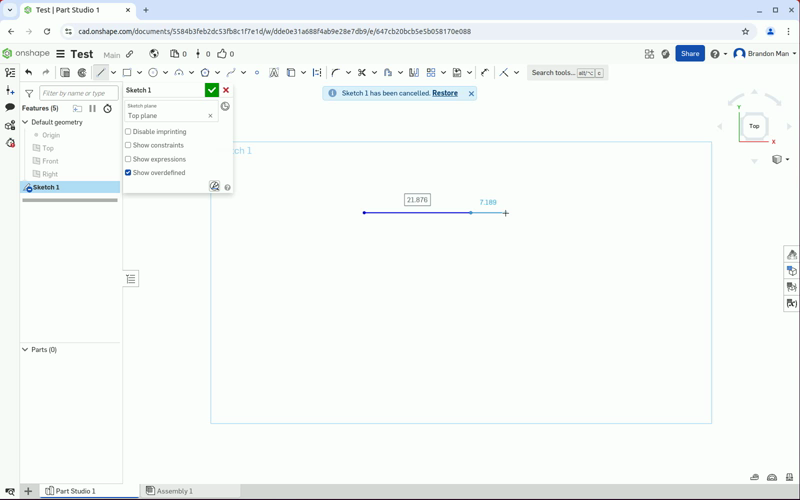
key_down(shift)
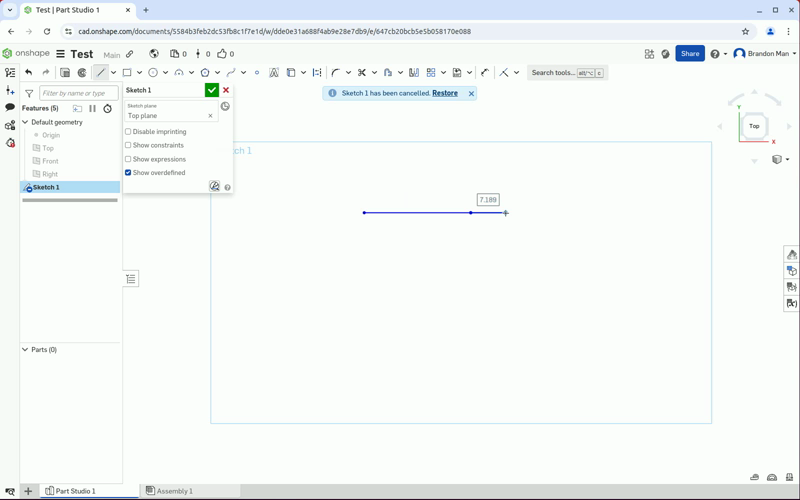
mouse_move(535, 212)
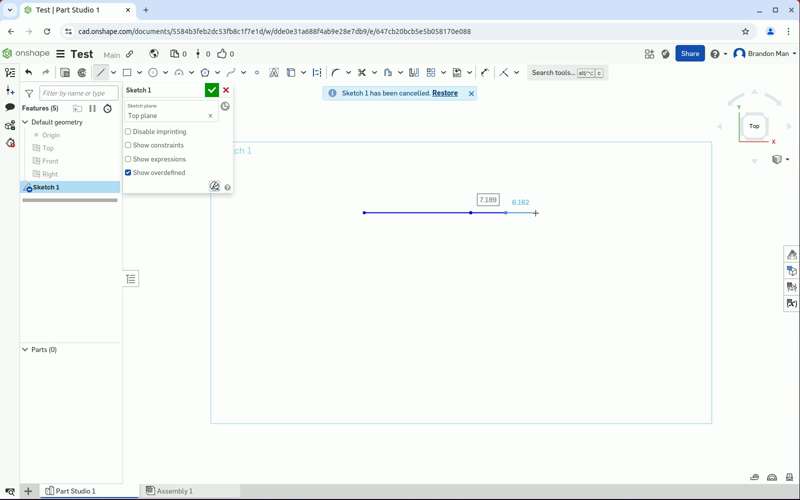
mouse_move(547, 212)
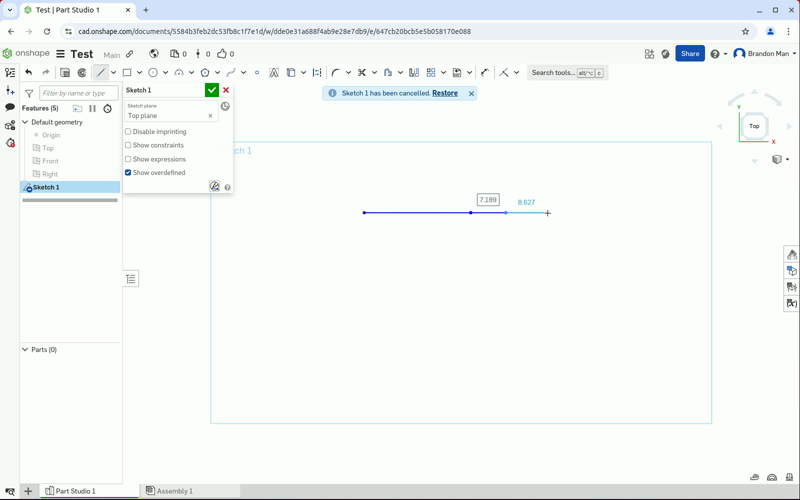
click(547, 212)
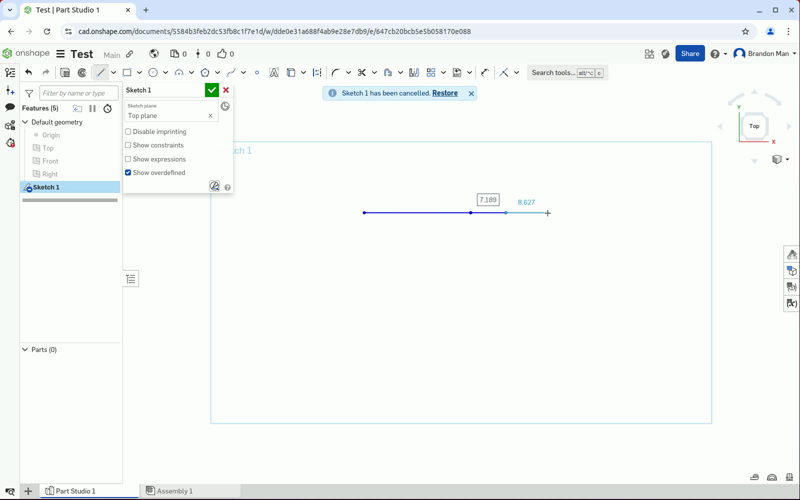
key_up(shift)
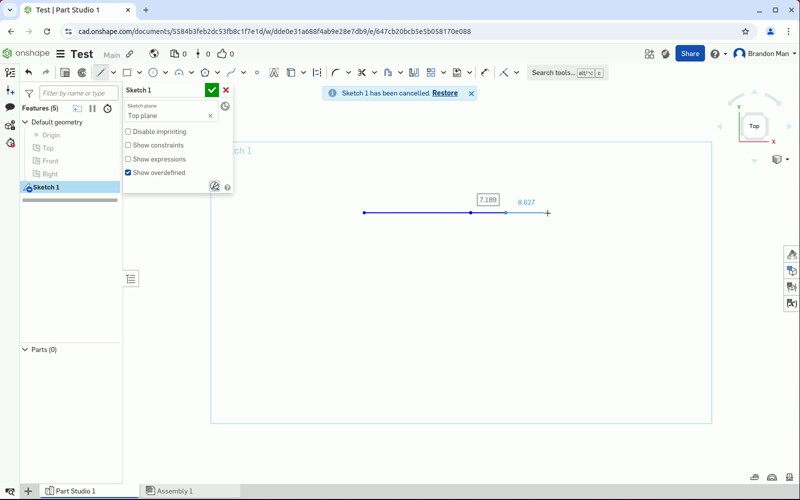
key_down(shift)
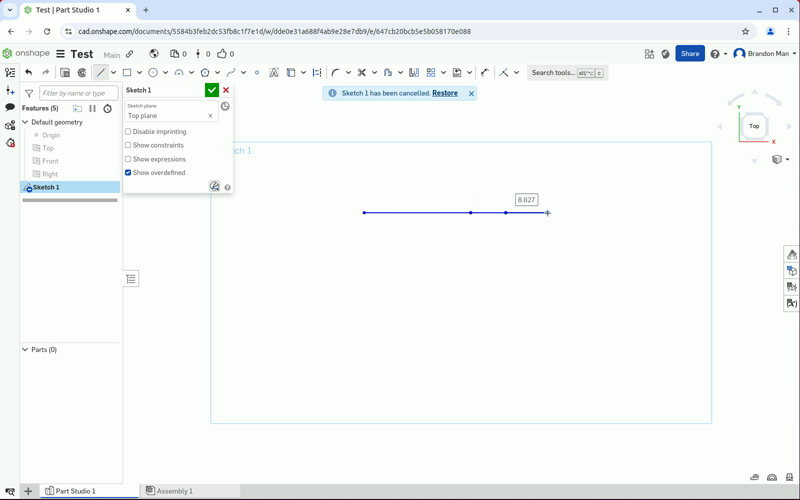
mouse_move(577, 212)
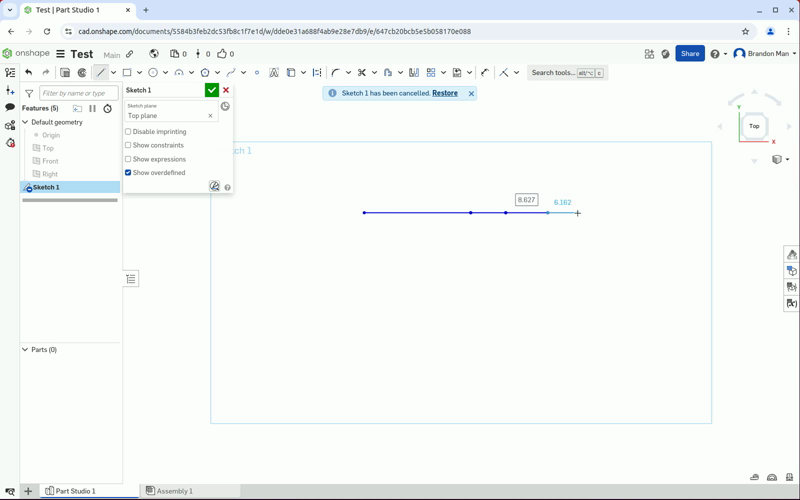
mouse_move(547, 170)
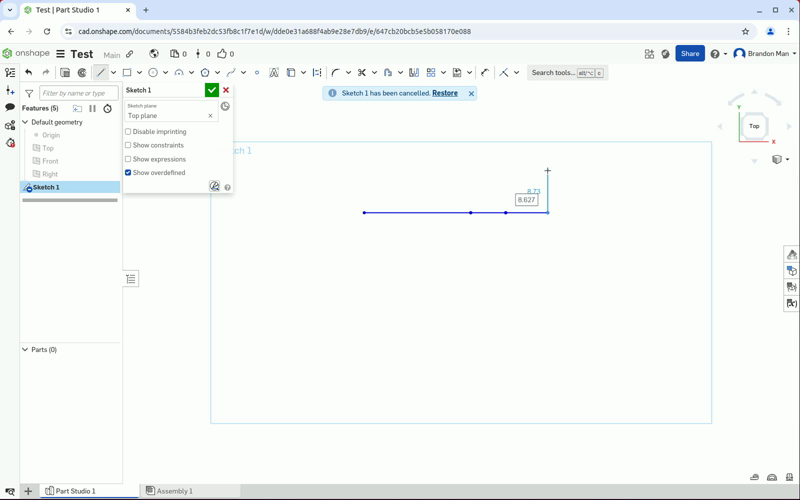
click(547, 170)
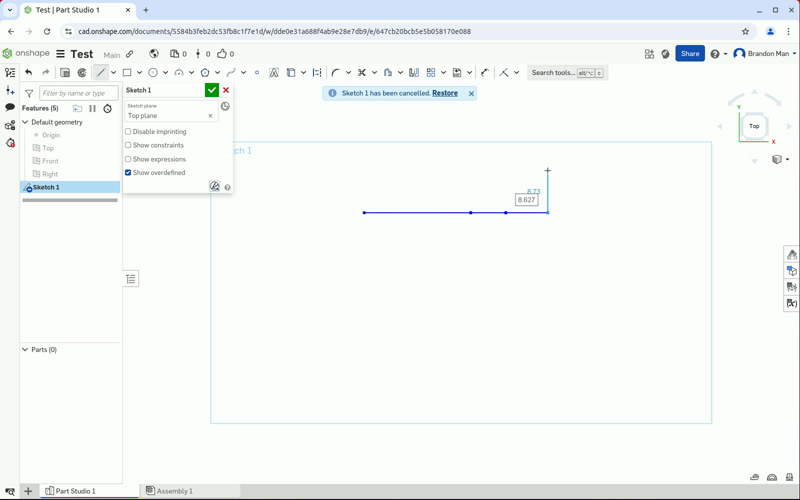
key_up(shift)
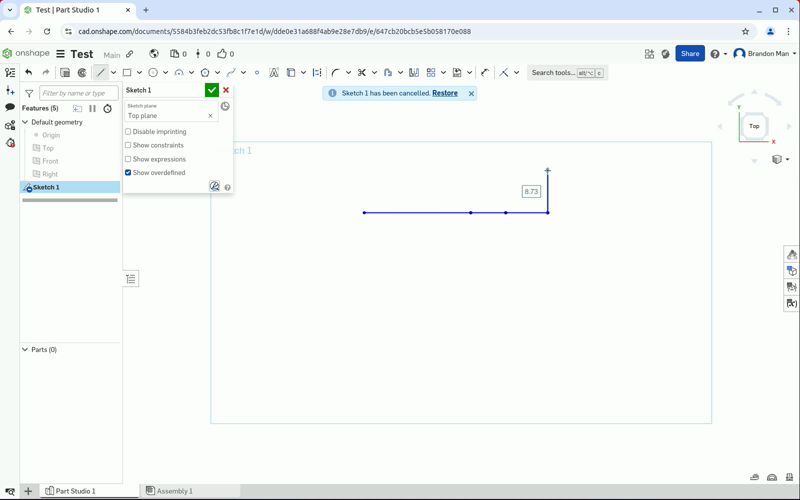
key_down(shift)
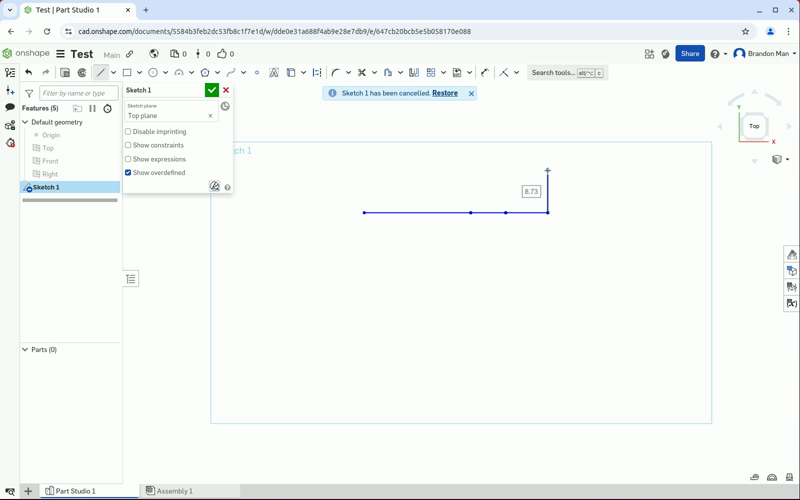
mouse_move(364, 170)
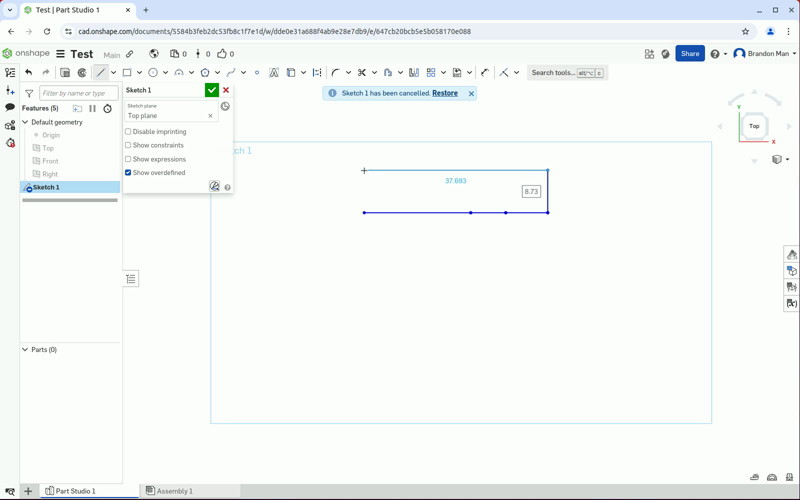
click(364, 170)
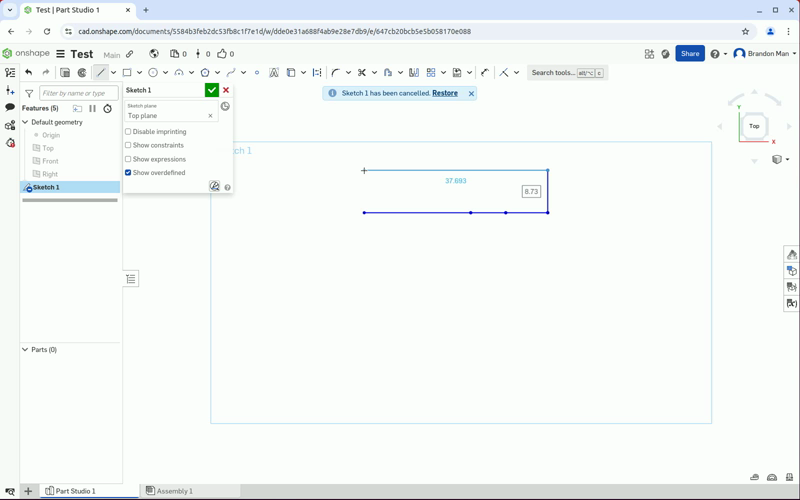
key_up(shift)
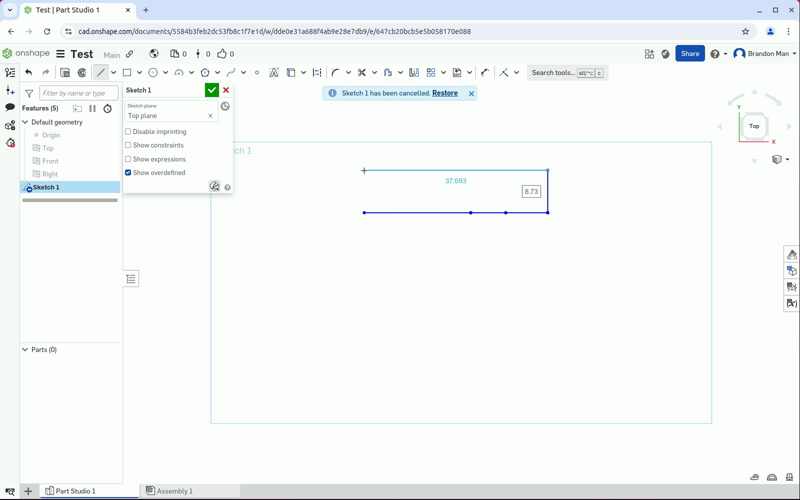
mouse_move(394, 170)
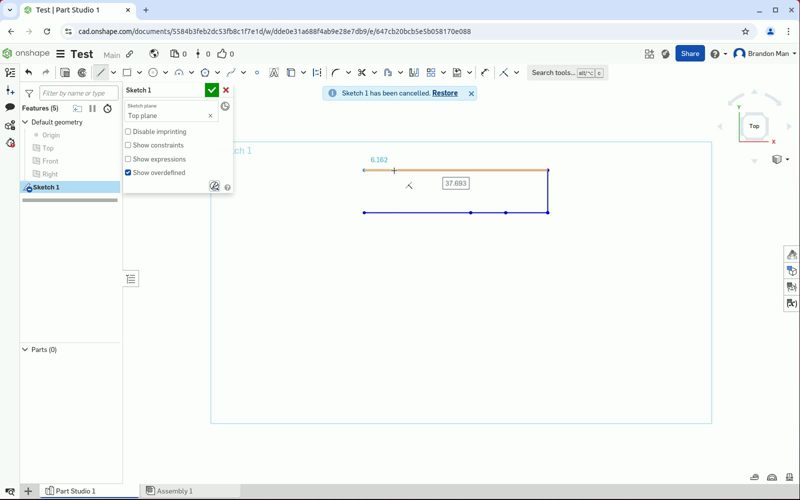
key_down(shift)
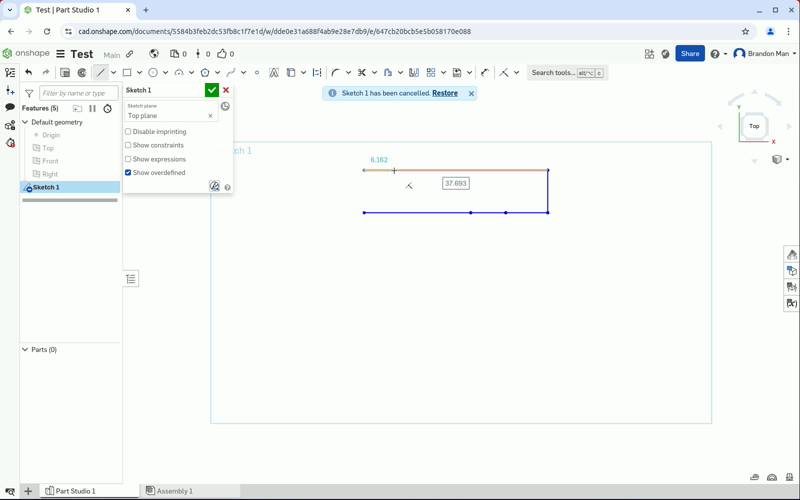
mouse_move(364, 212)
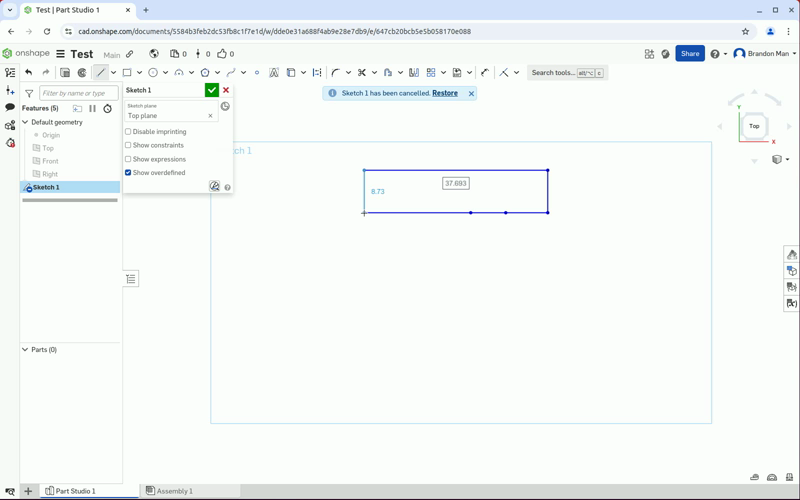
key_up(shift)
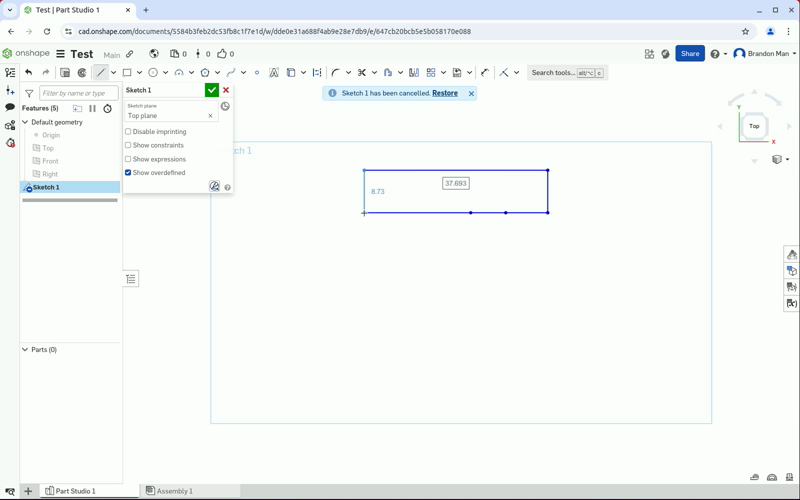
click(364, 212)
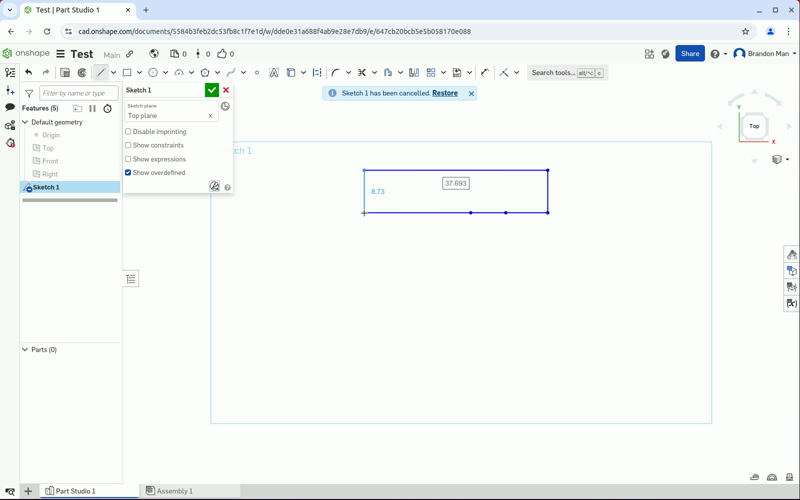
key(esc)
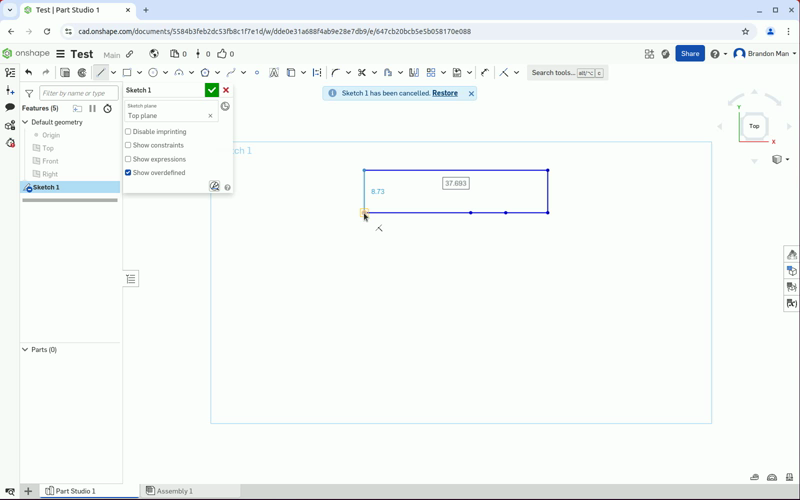
mouse_move(495, 198)
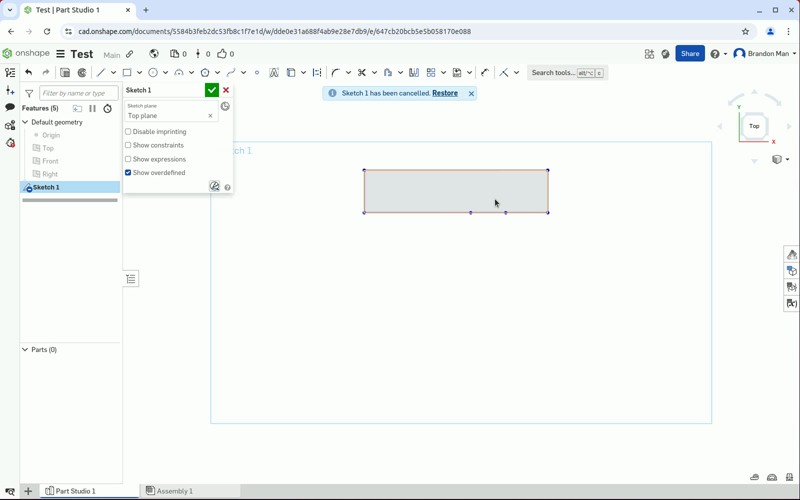
click(495, 198)
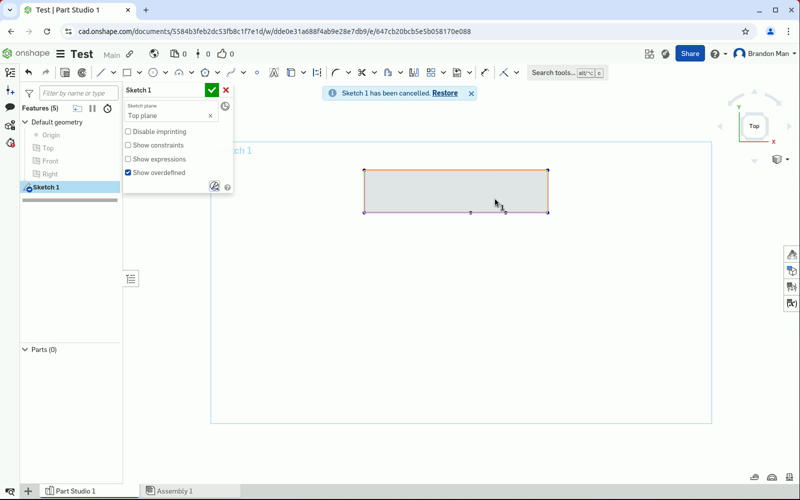
mouse_move(73, 352)
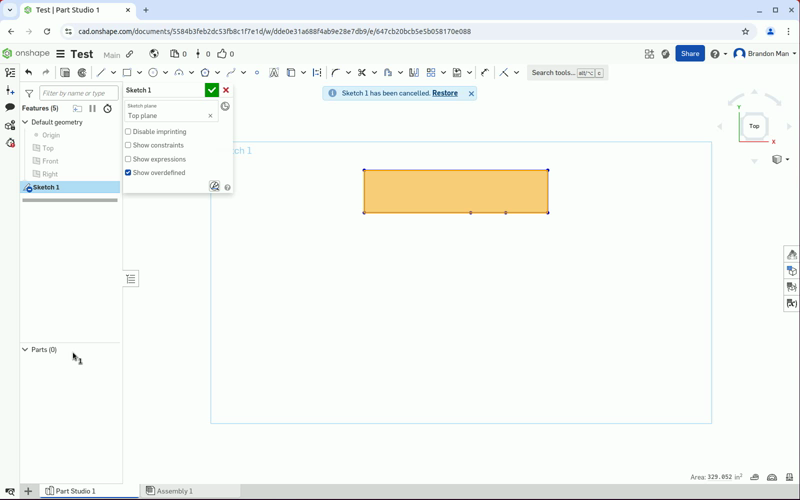
key(shift+y)
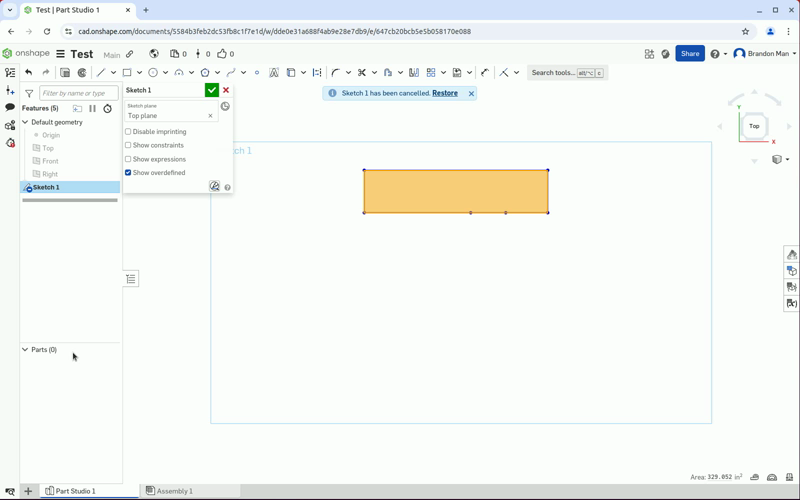
key(shift+e)
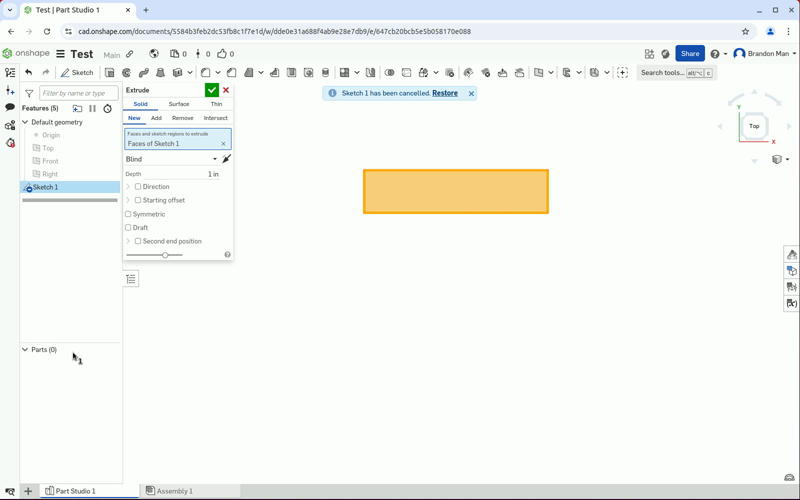
mouse_move(143, 106)
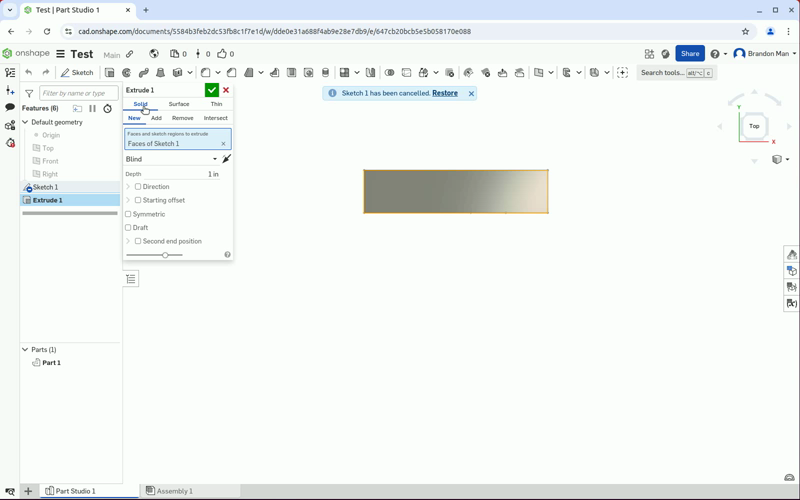
click(143, 106)
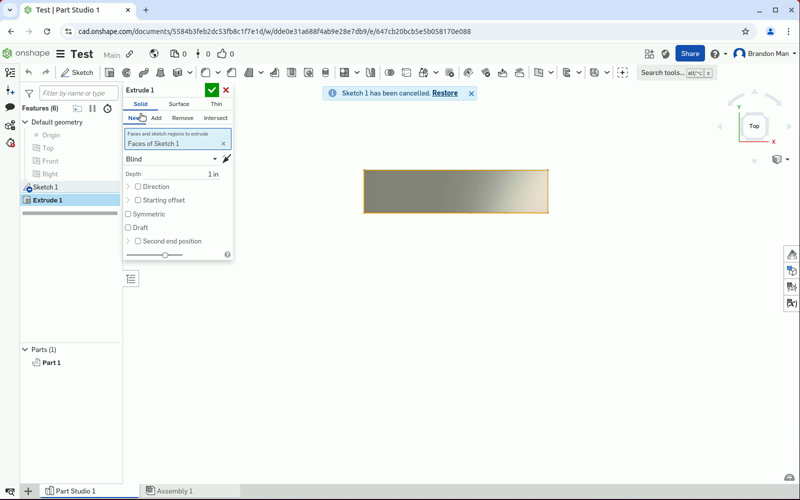
mouse_move(137, 120)
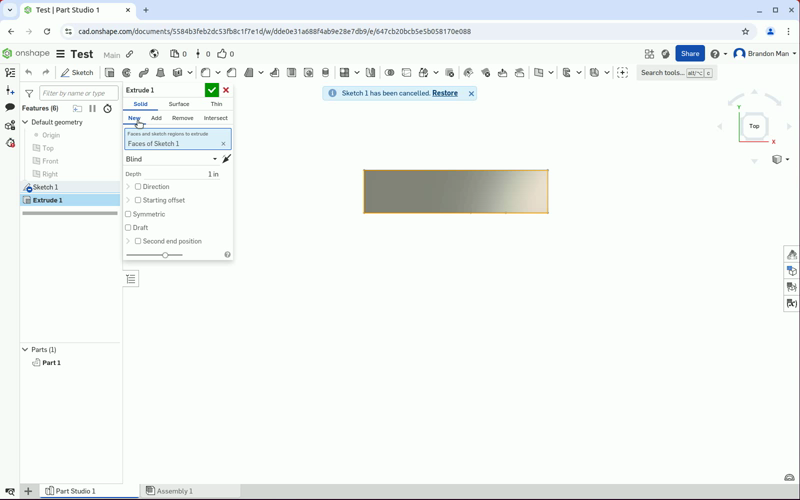
click(137, 120)
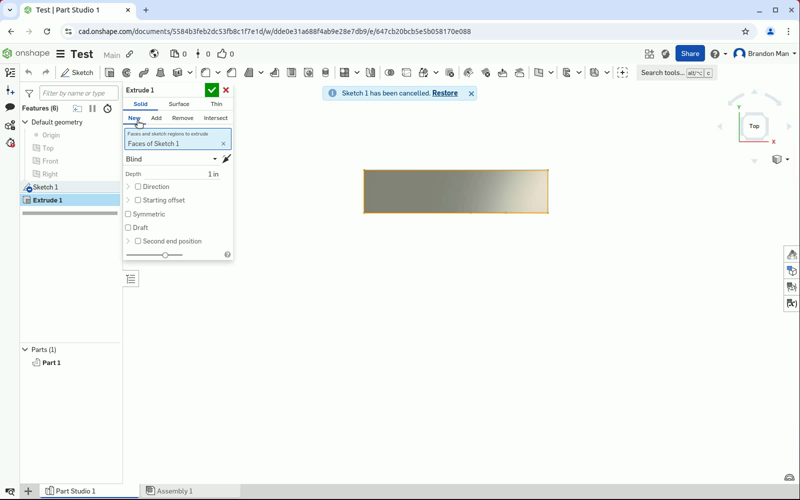
key(tab, 4)
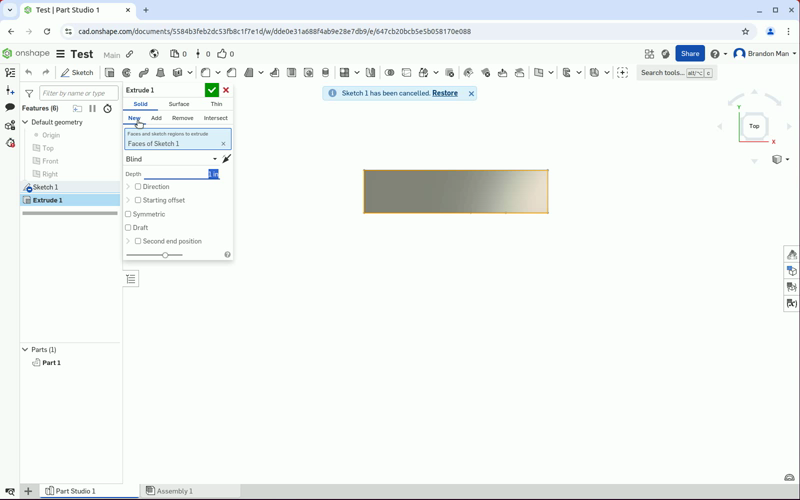
text(0.481)
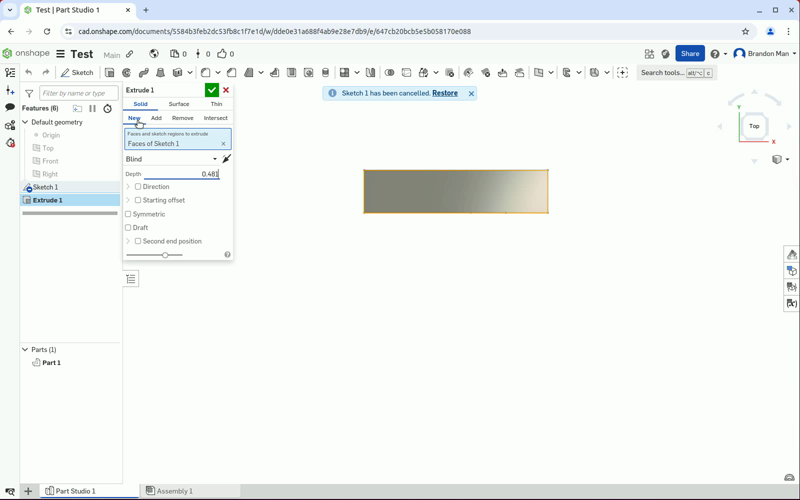
key(enter)
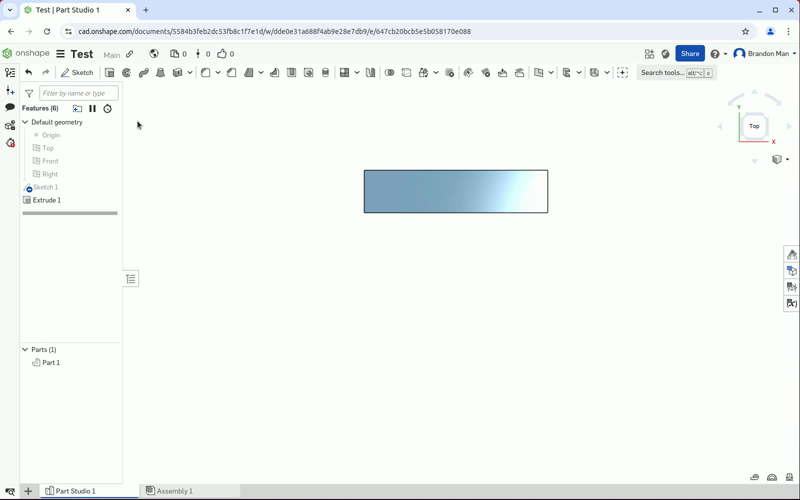
key(shift+h)
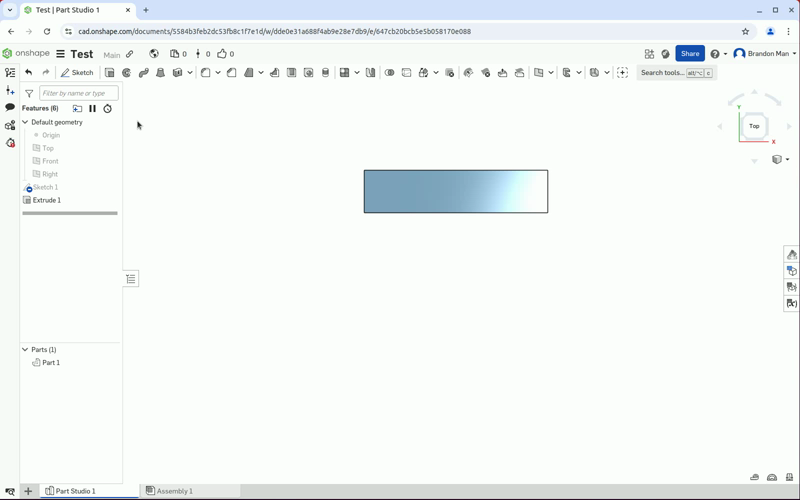
key(shift+h)
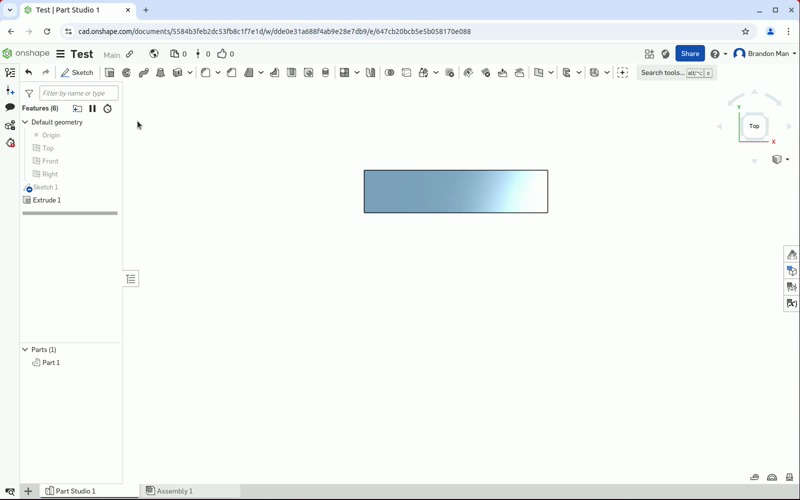
mouse_move(73, 189)
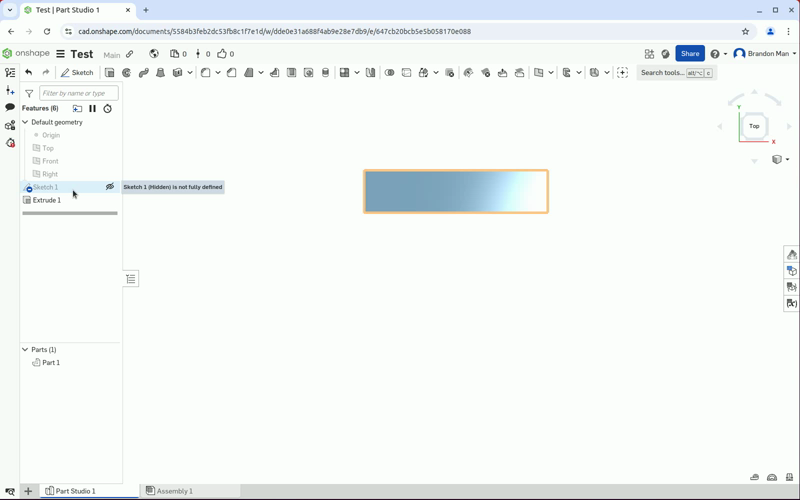
click(73, 189)
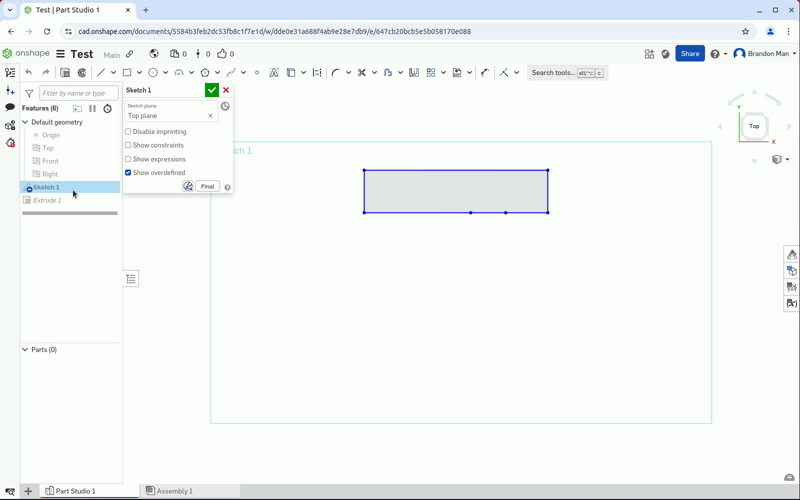
mouse_move(229, 92)
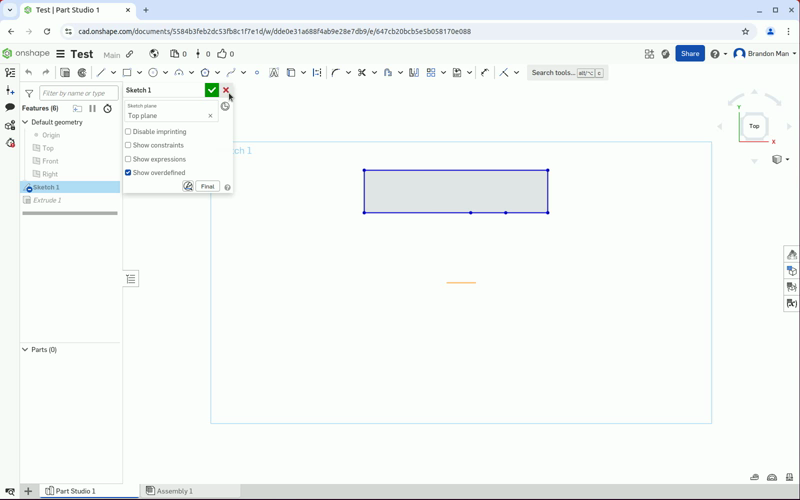
click(229, 92)
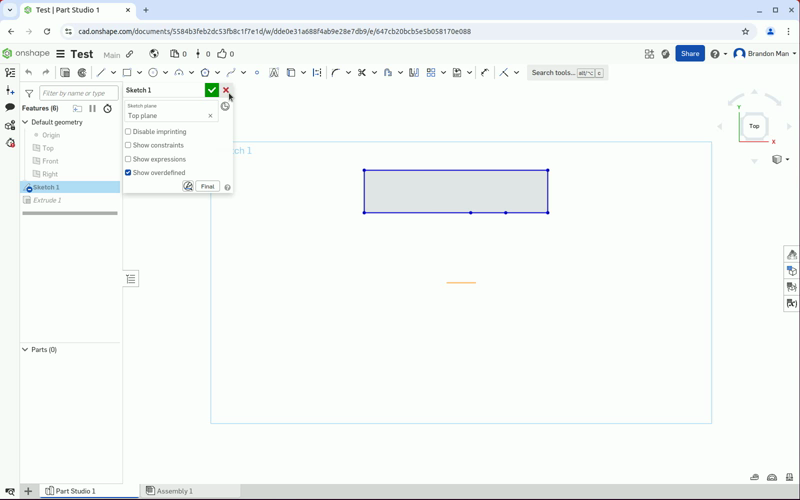
key(shift+s)
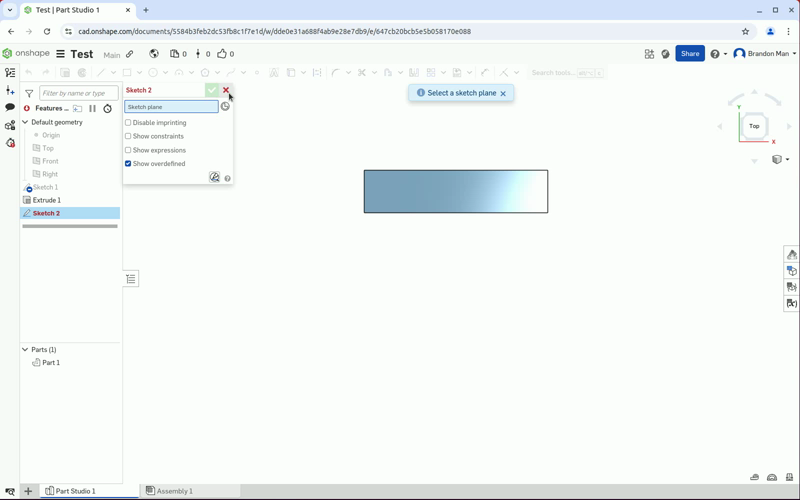
mouse_move(73, 150)
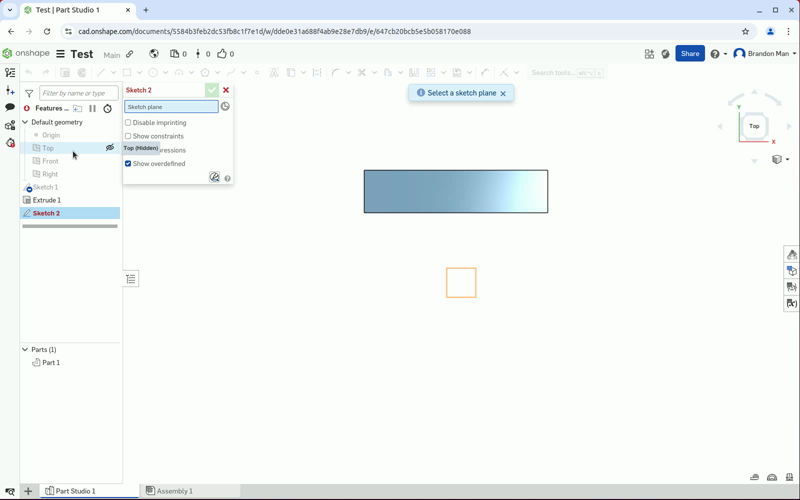
click(73, 150)
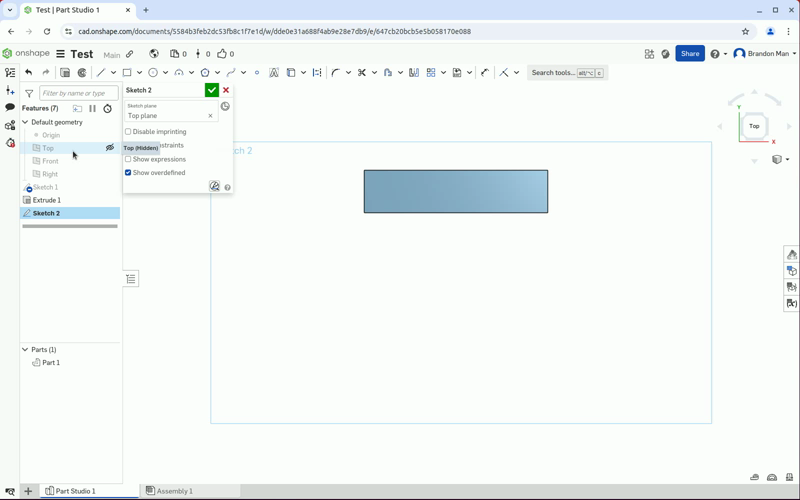
mouse_move(73, 352)
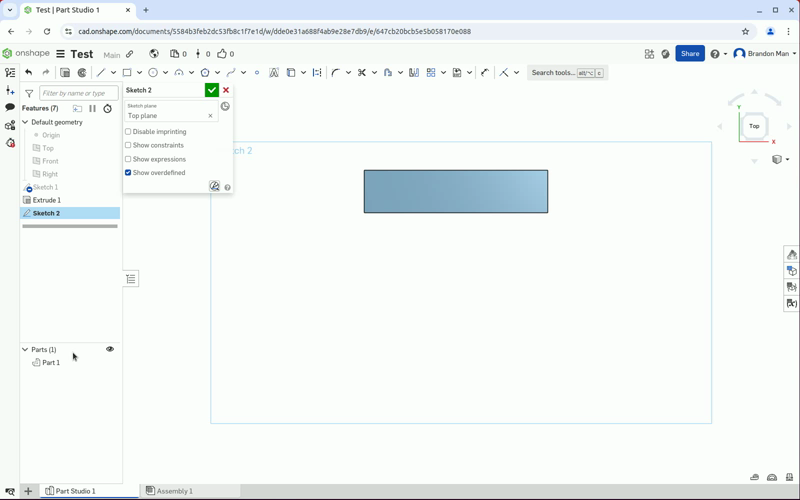
key(y)
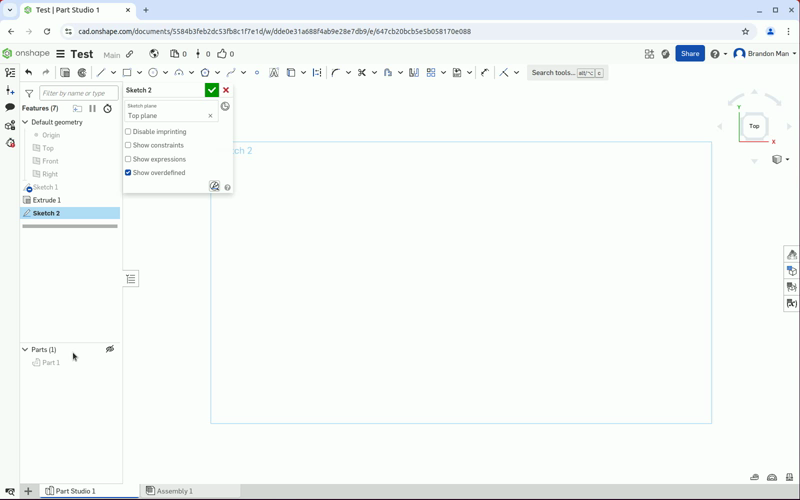
key(l)
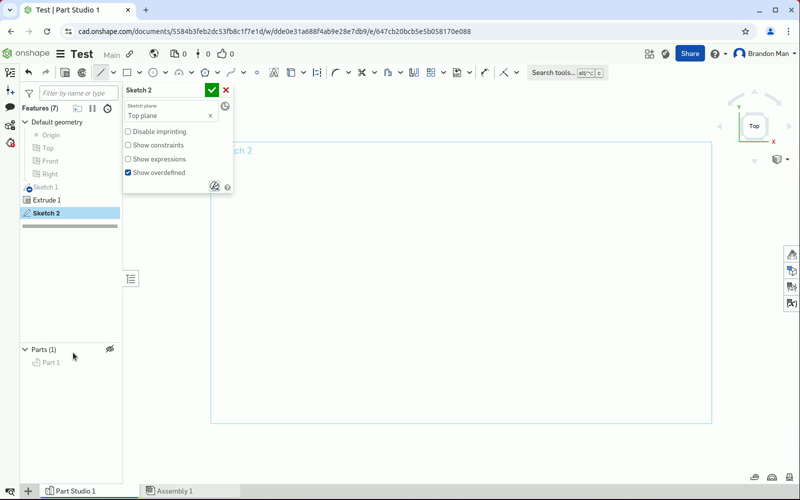
key_down(shift)
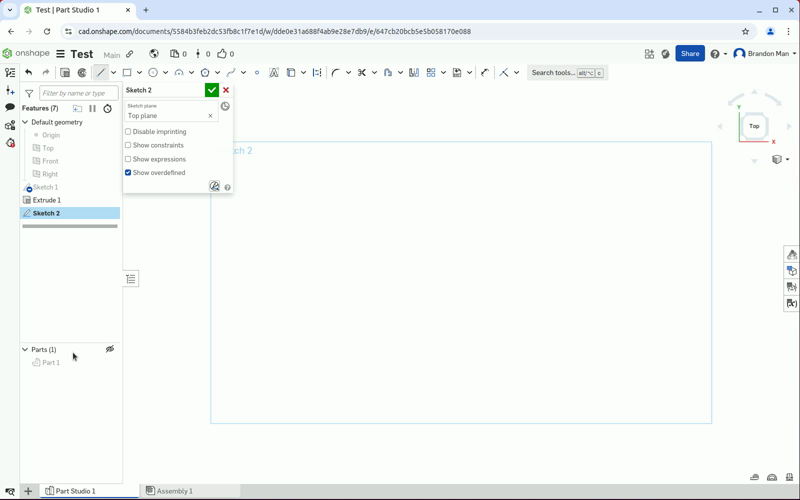
mouse_move(470, 212)
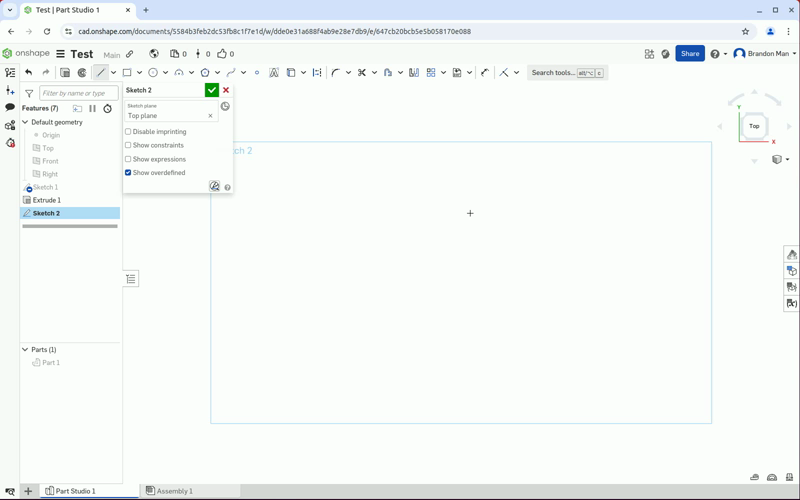
click(470, 212)
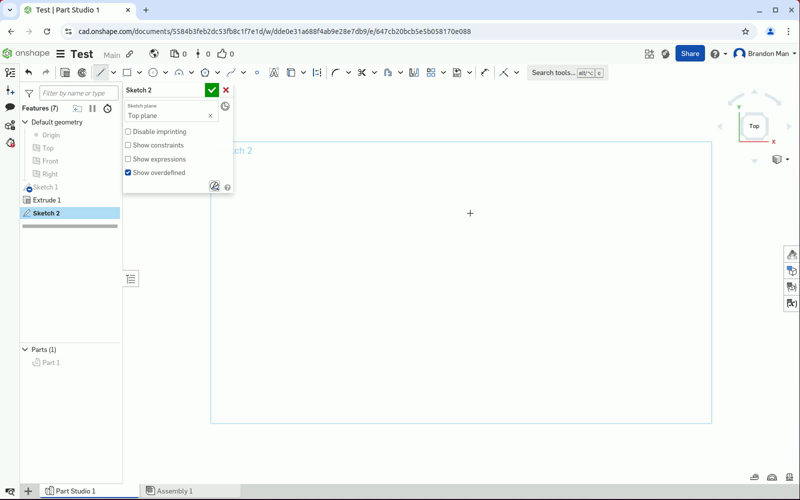
key_up(shift)
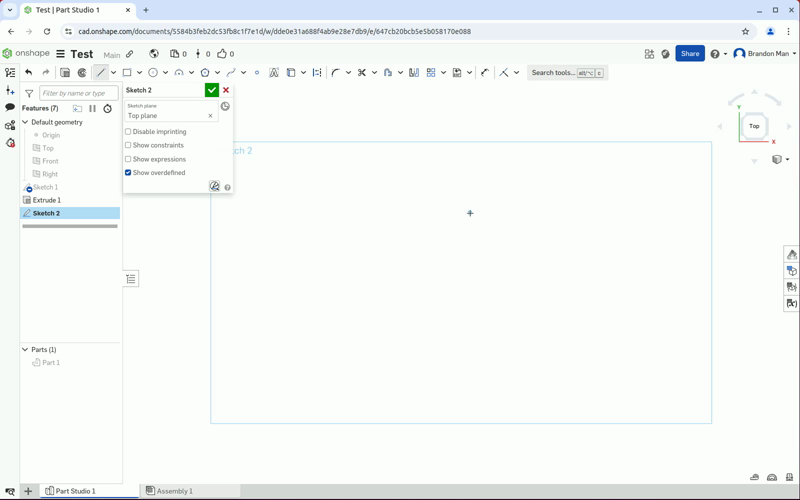
key_down(shift)
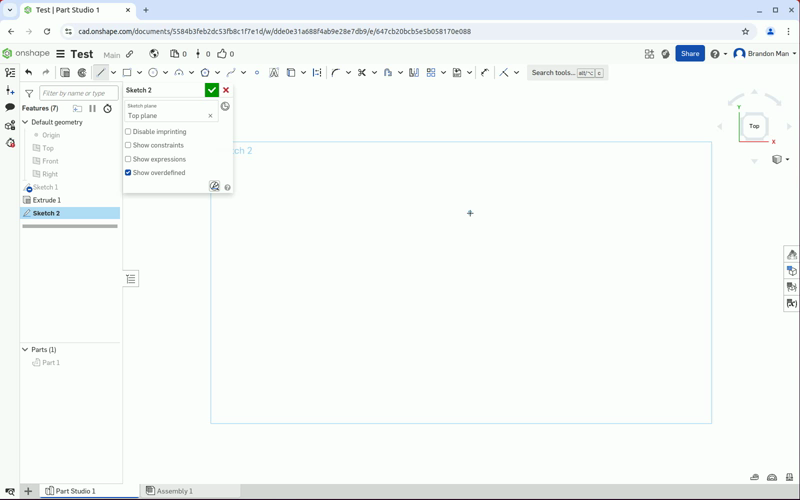
mouse_move(500, 212)
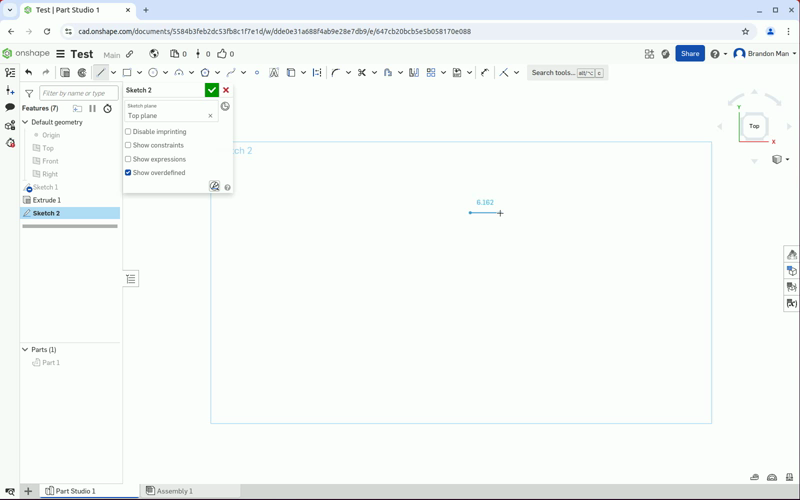
mouse_move(506, 248)
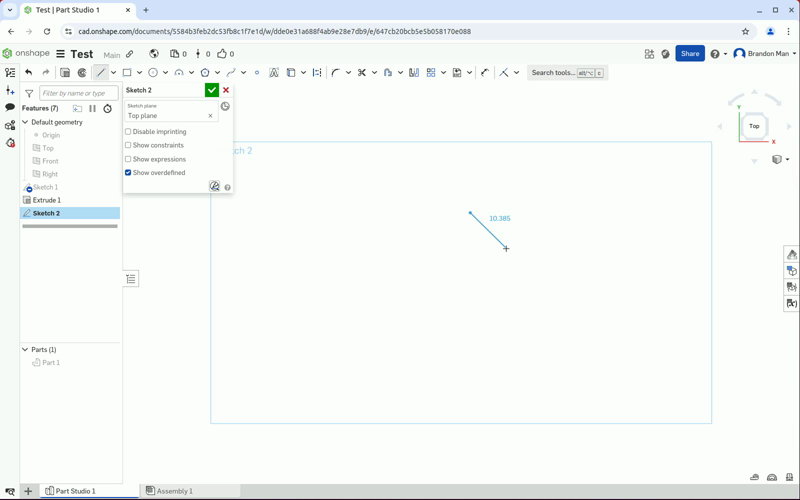
click(506, 248)
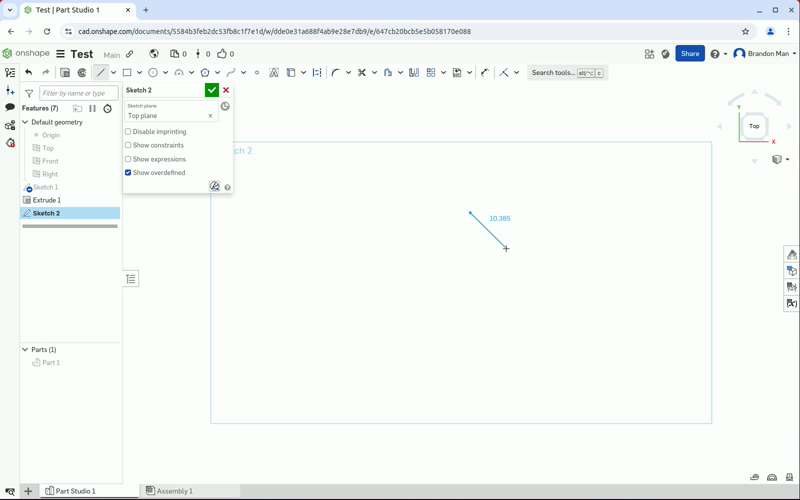
key_up(shift)
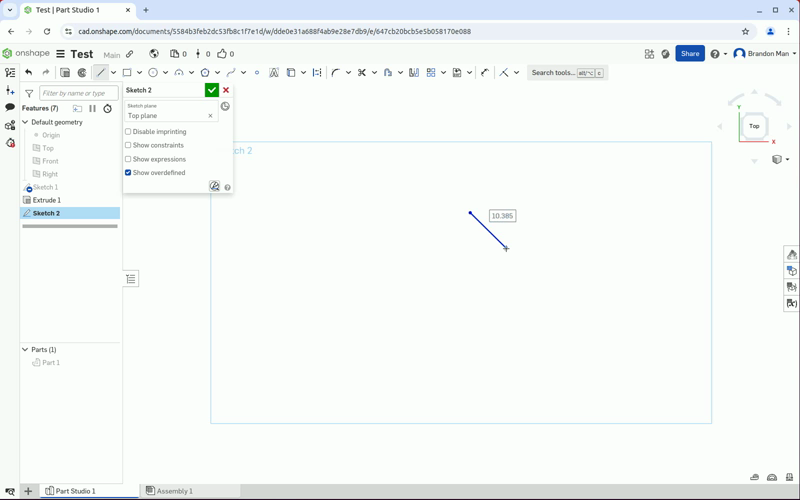
key_down(shift)
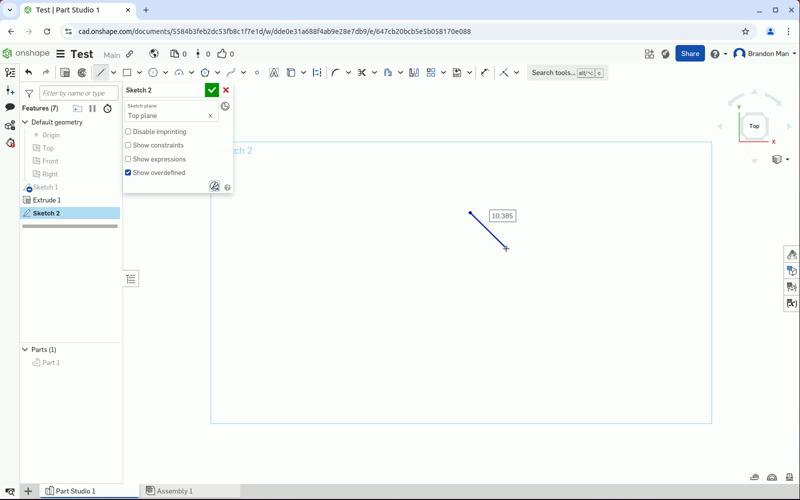
mouse_move(536, 248)
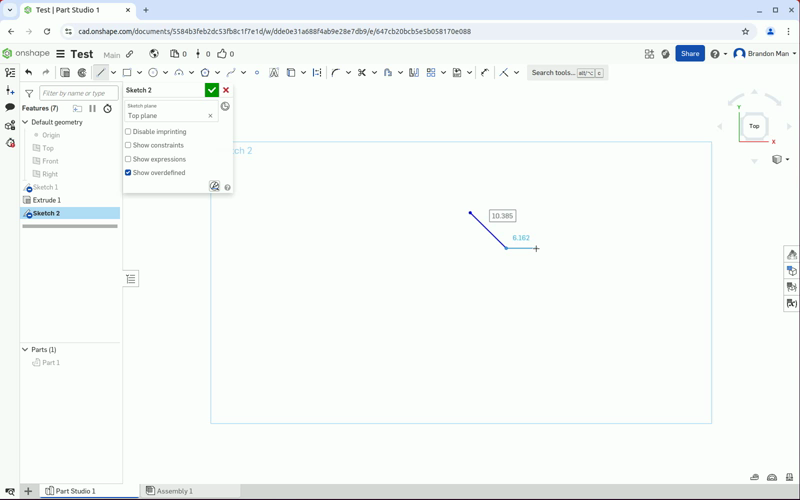
mouse_move(506, 212)
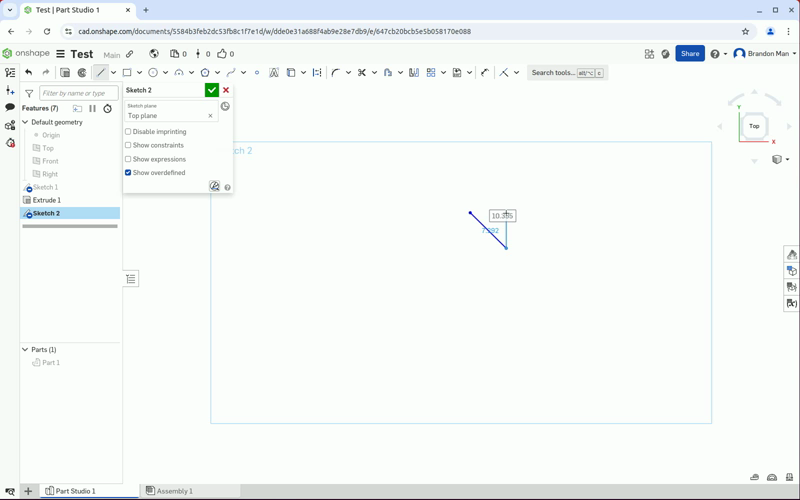
click(506, 212)
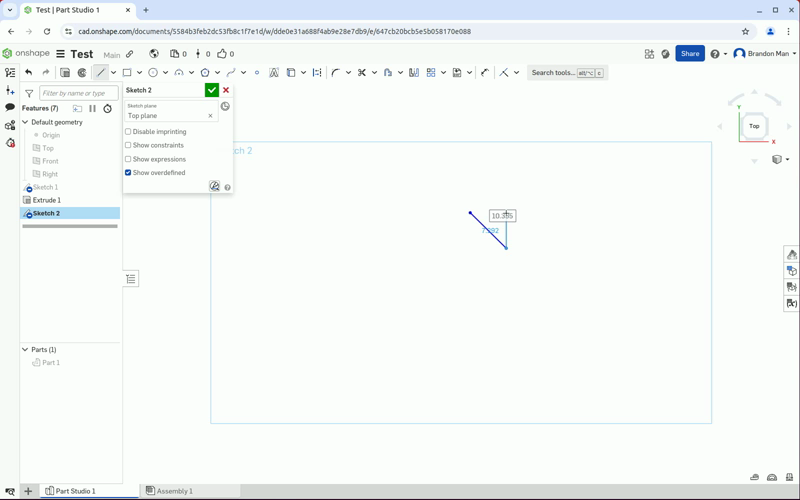
key_up(shift)
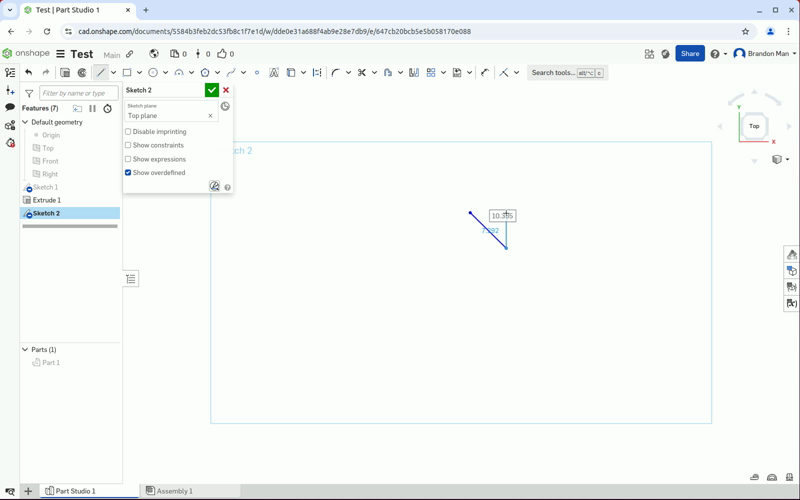
mouse_move(536, 212)
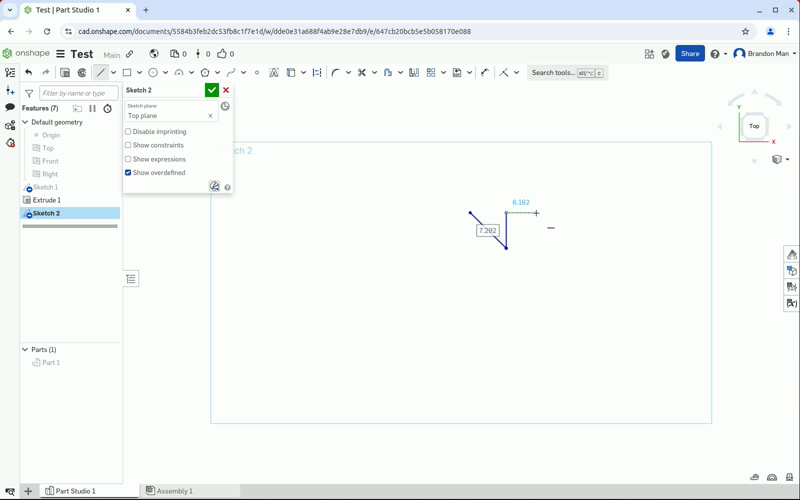
key_down(shift)
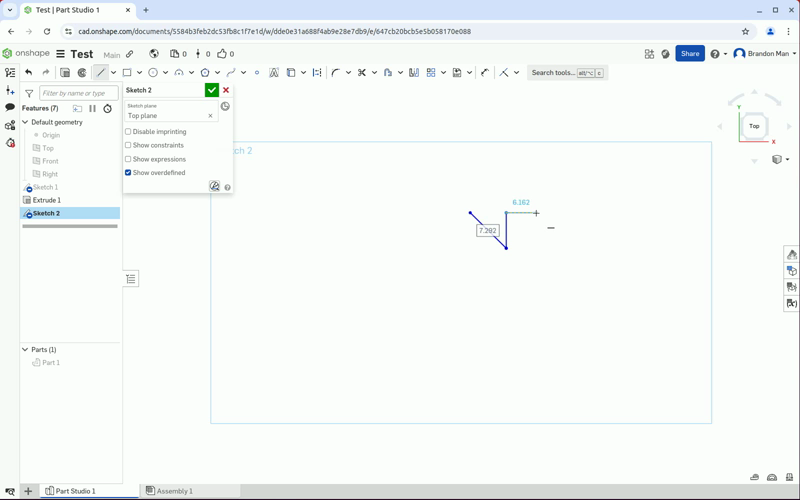
mouse_move(470, 212)
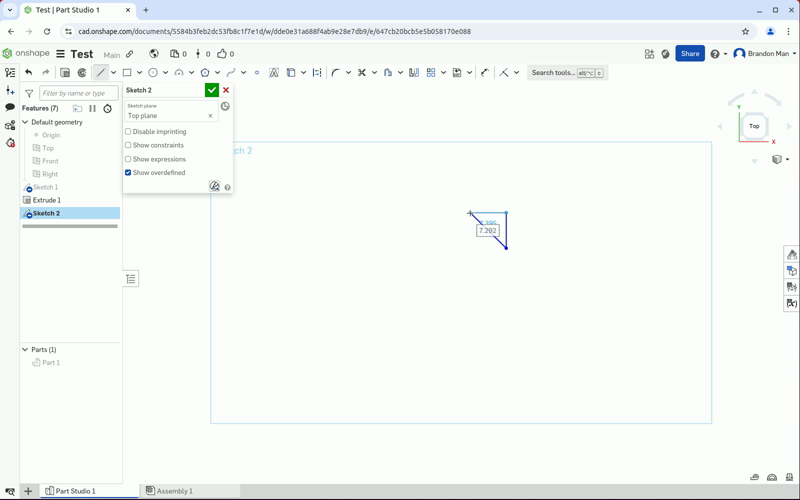
key_up(shift)
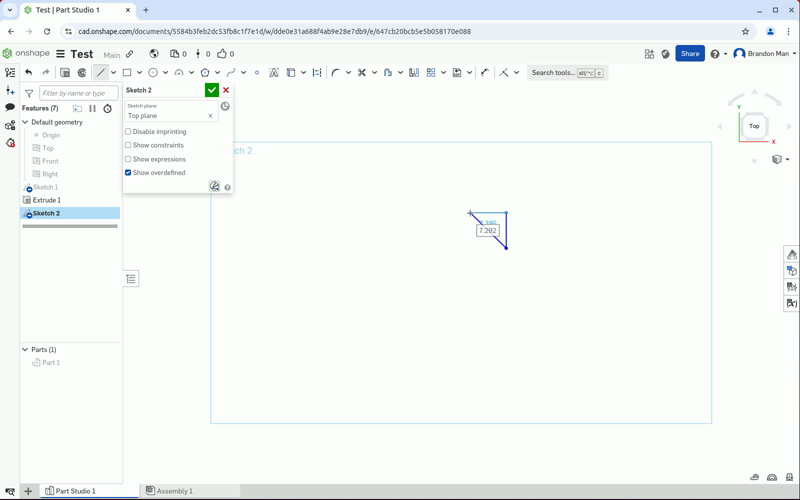
click(470, 212)
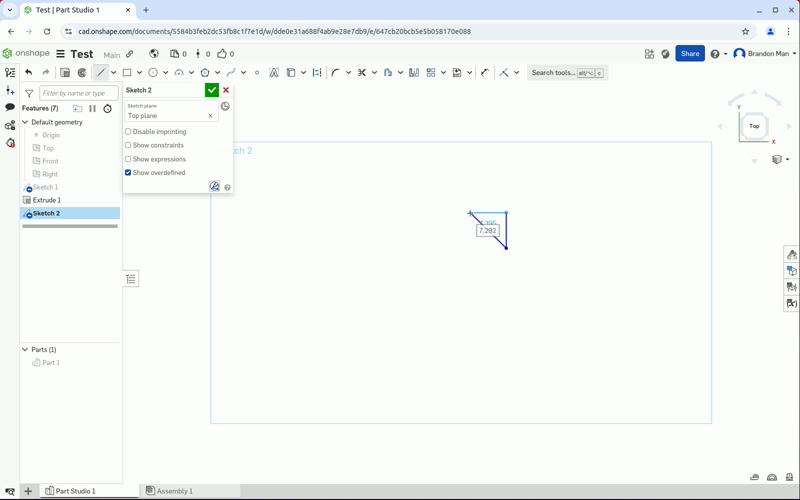
key(esc)
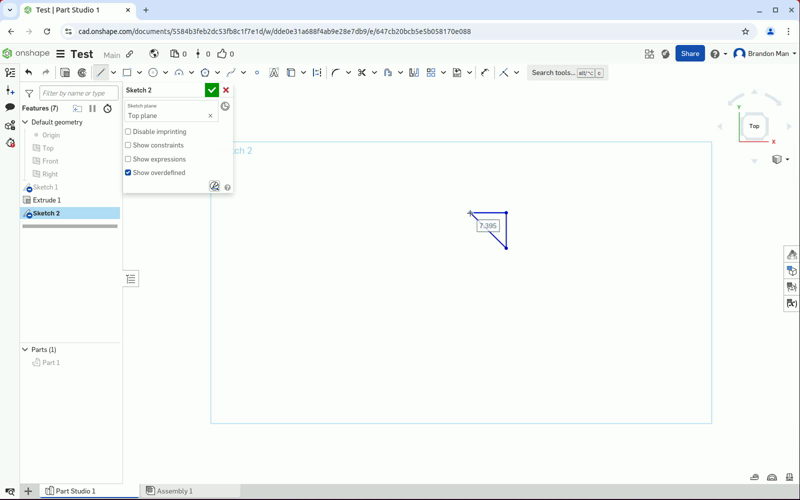
mouse_move(496, 231)
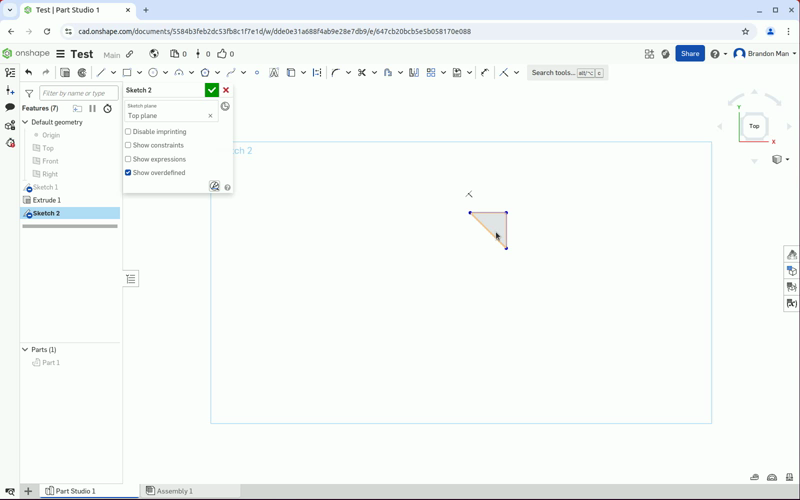
scroll(6)
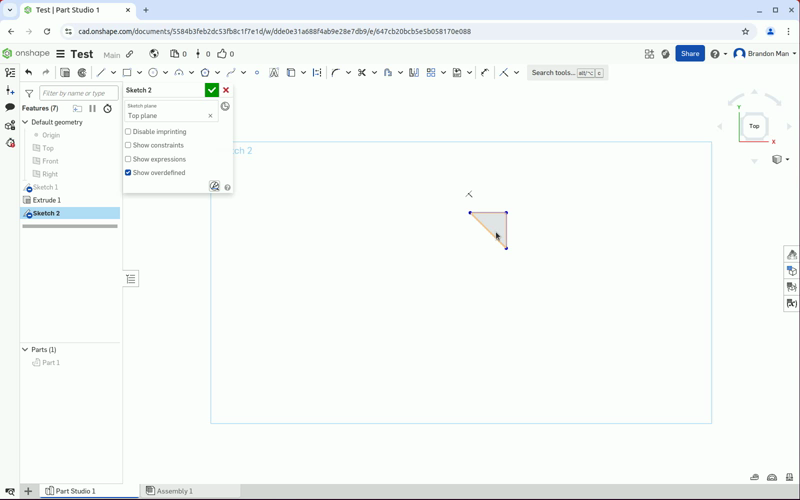
scroll(6)
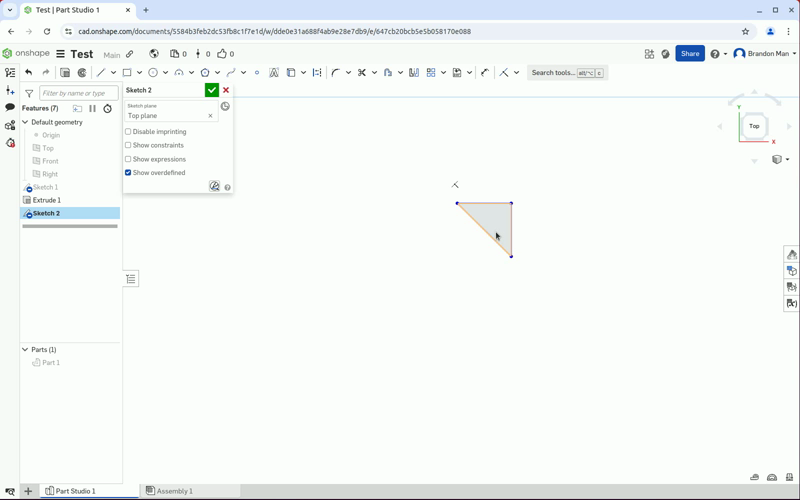
scroll(6)
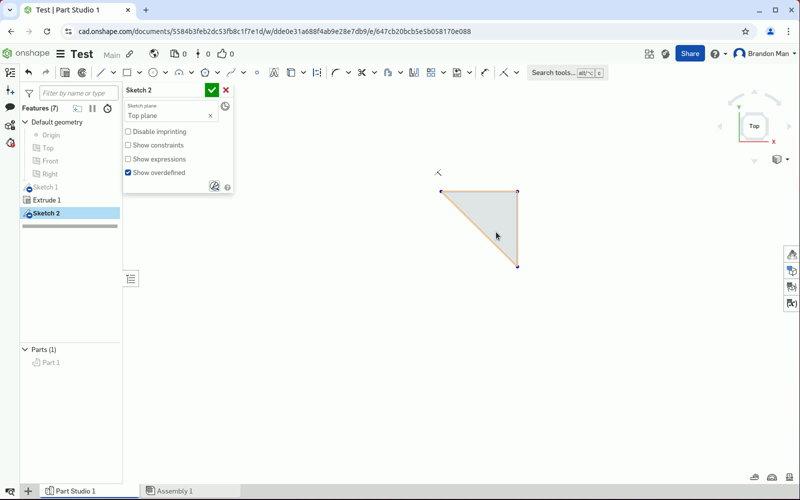
scroll(6)
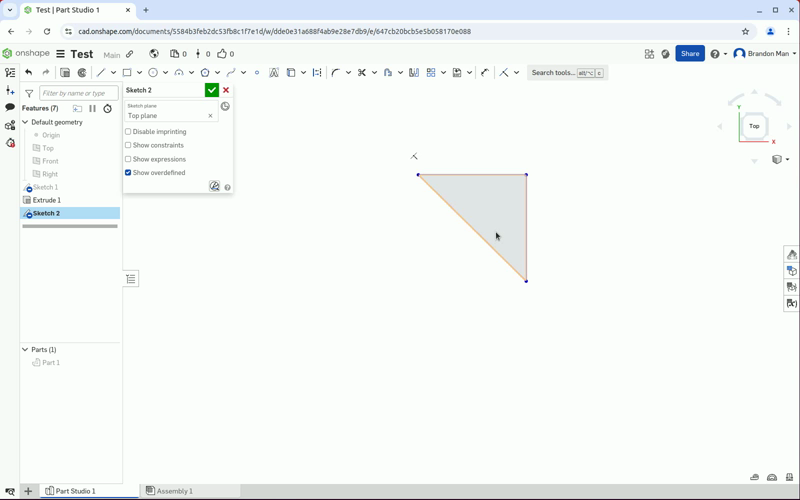
scroll(6)
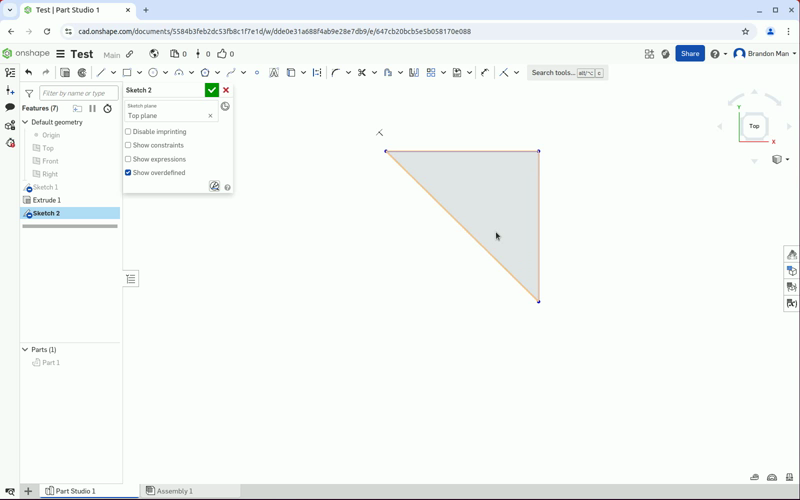
scroll(6)
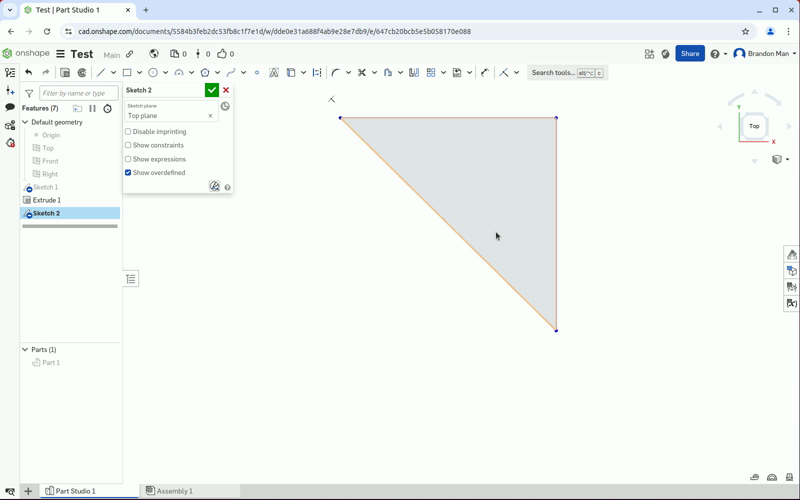
scroll(6)
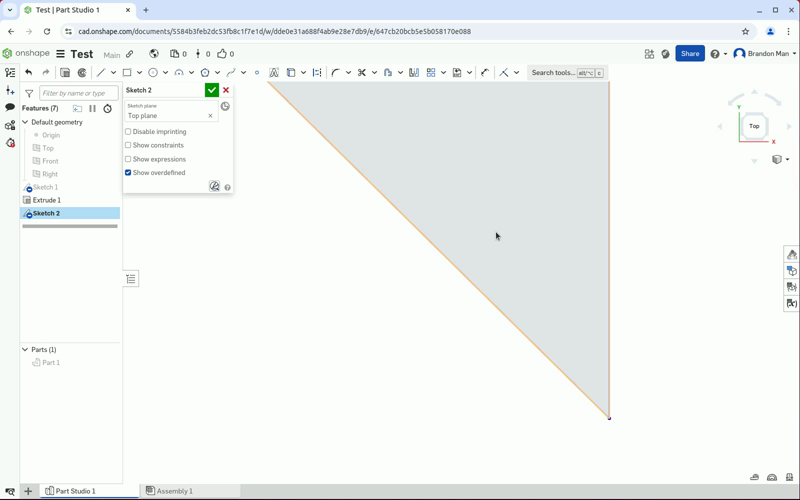
click(496, 231)
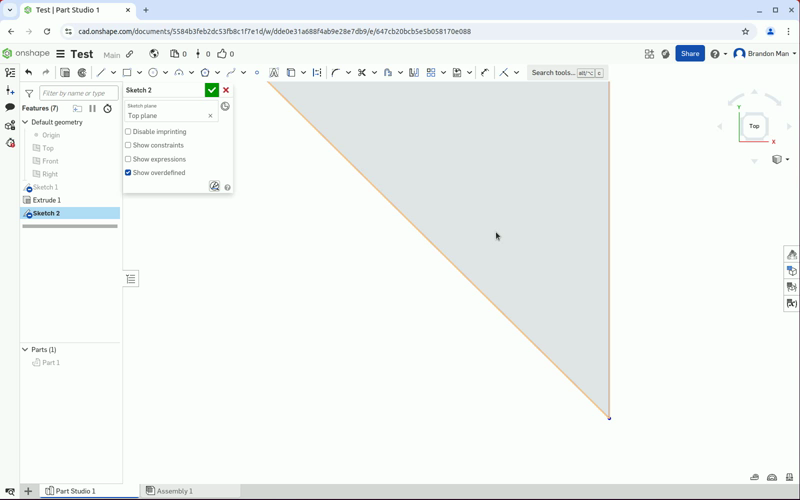
scroll(-6)
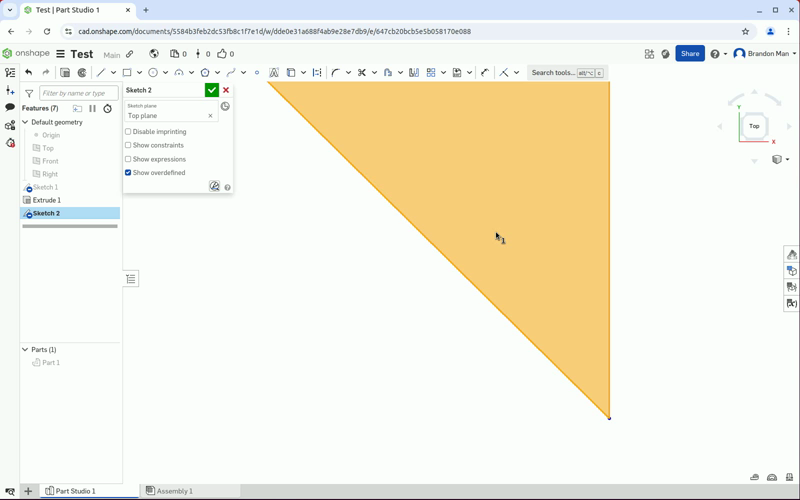
scroll(-6)
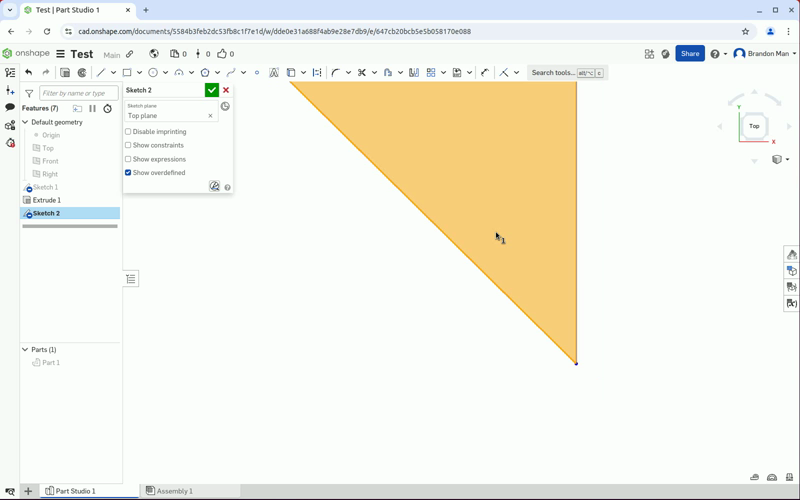
scroll(-6)
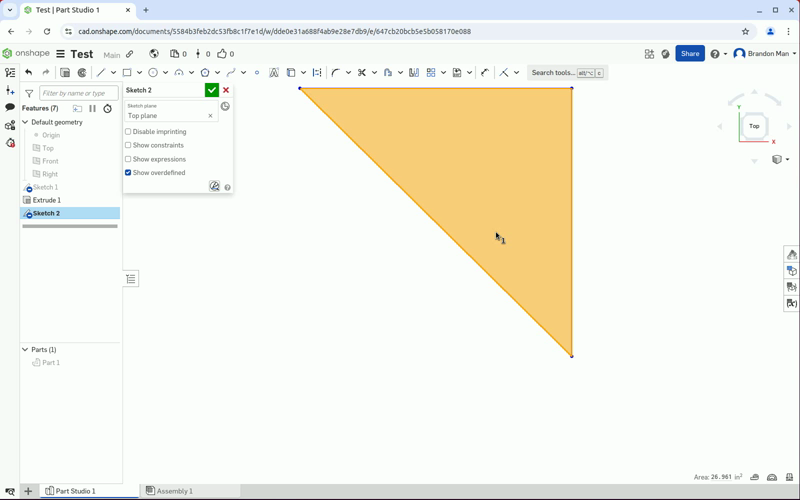
scroll(-6)
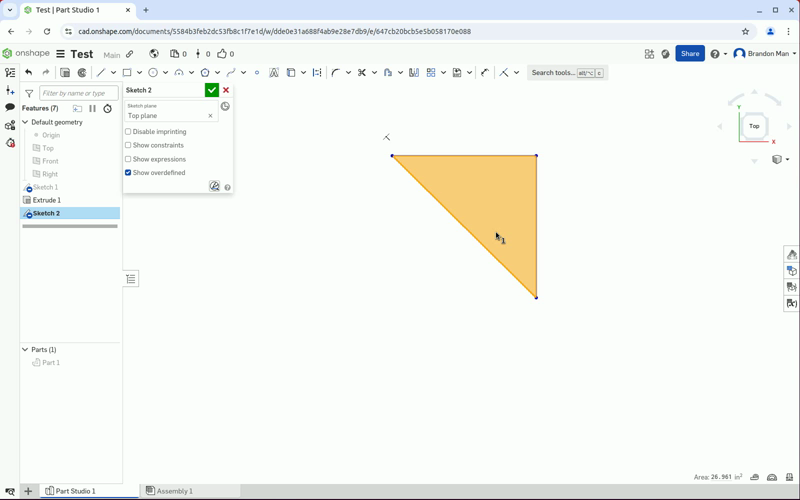
scroll(-6)
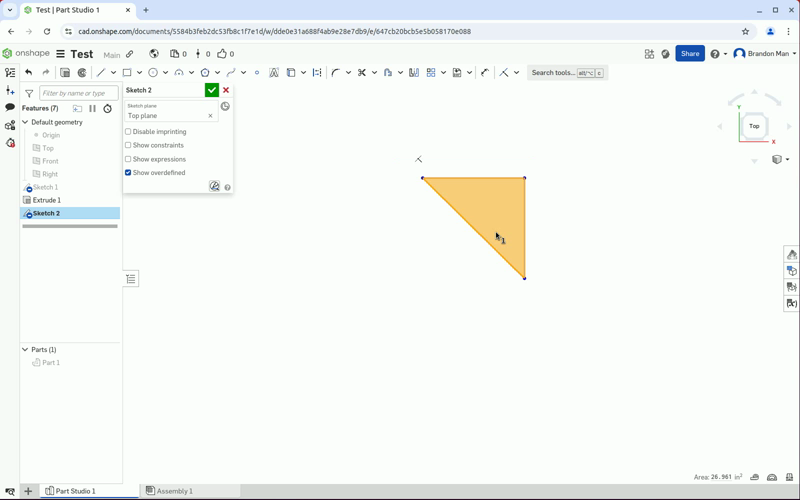
scroll(-6)
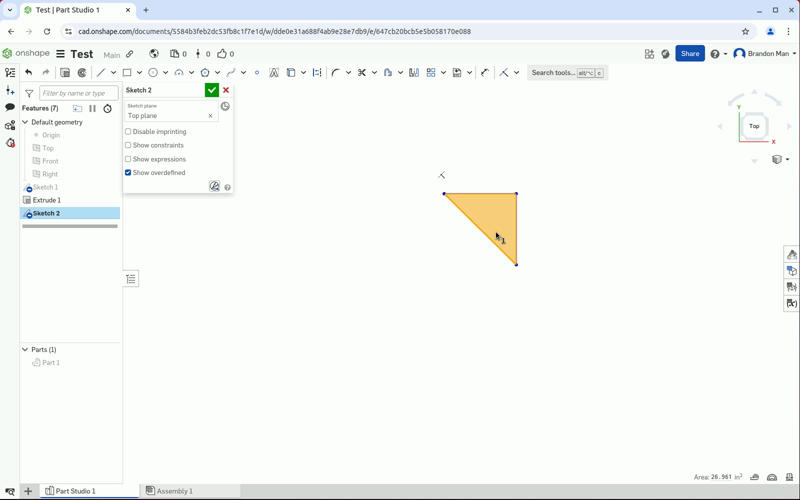
scroll(-6)
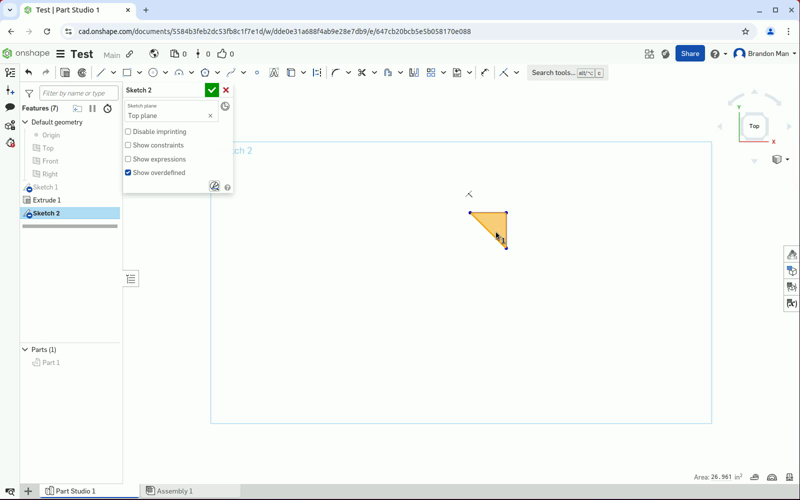
mouse_move(73, 352)
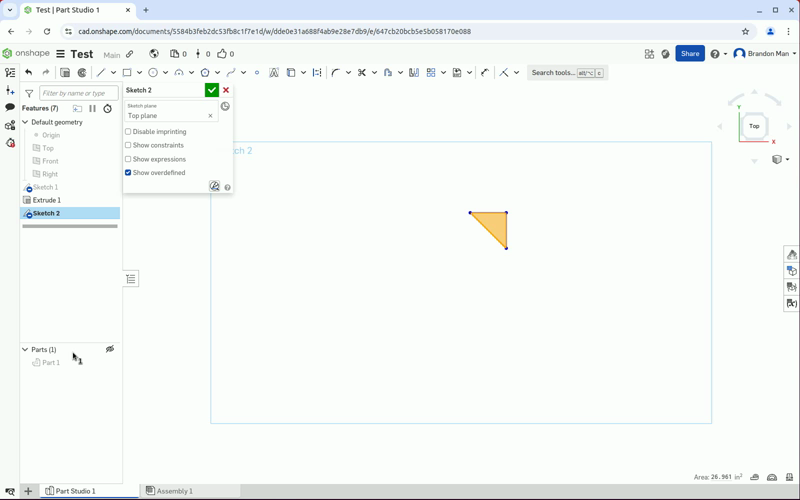
key(shift+y)
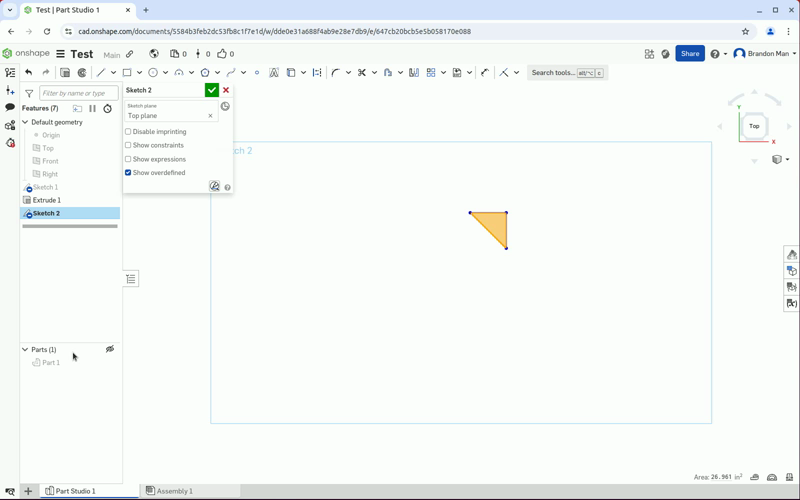
key(shift+e)
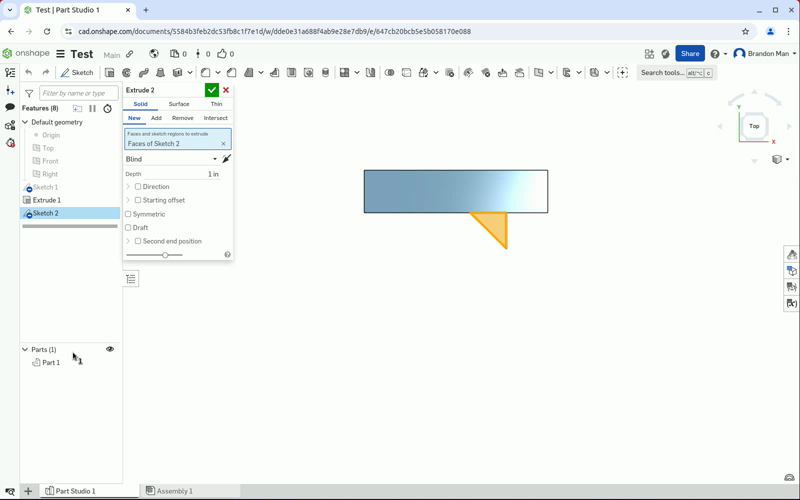
mouse_move(143, 106)
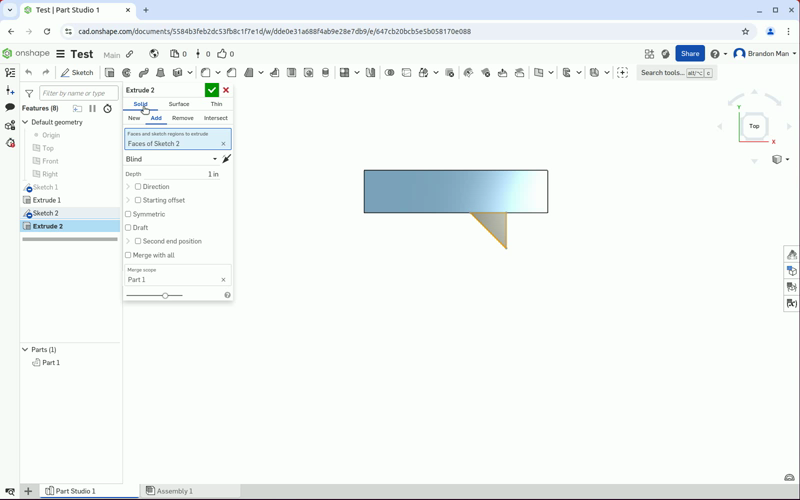
click(143, 106)
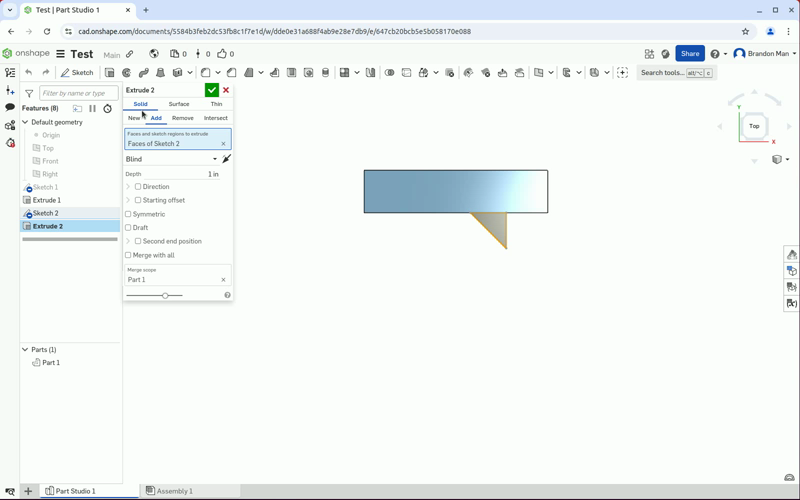
mouse_move(137, 120)
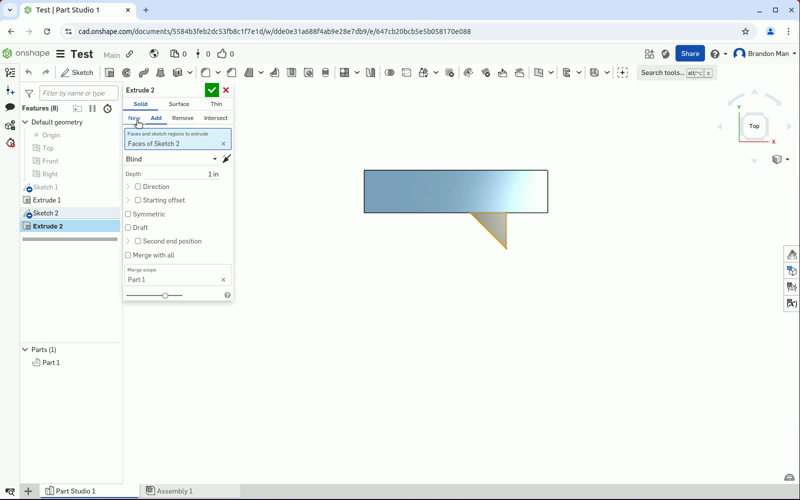
click(137, 120)
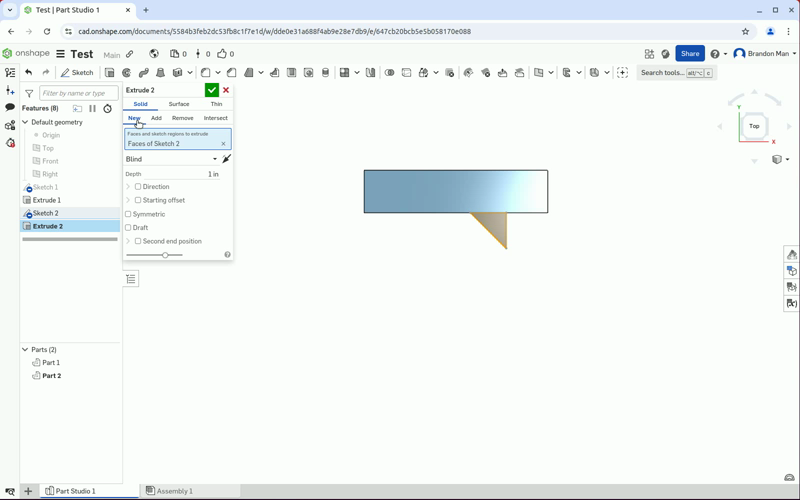
key(tab, 4)
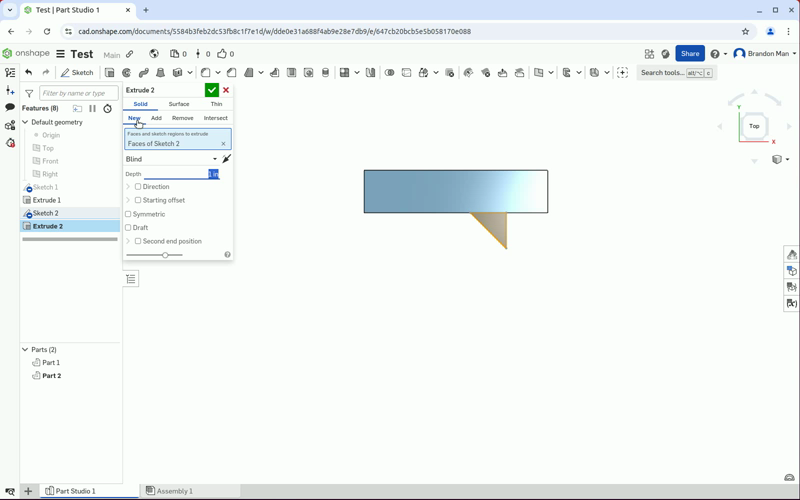
text(0.481)
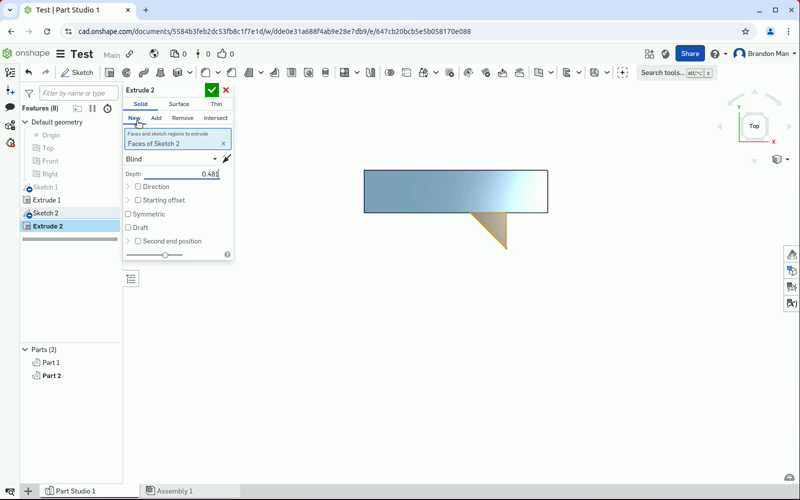
key(enter)
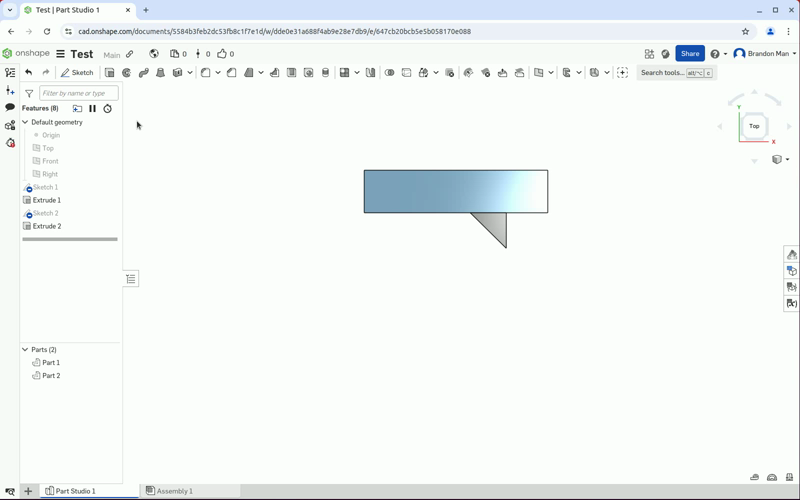
key(shift+h)
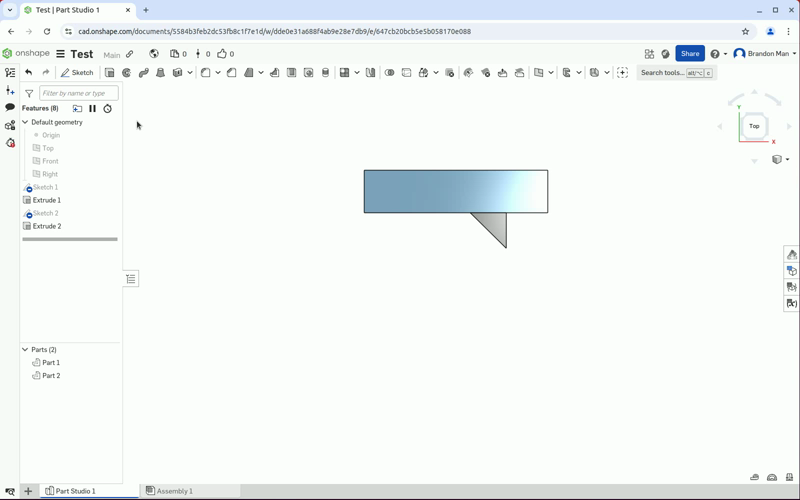
key(shift+h)
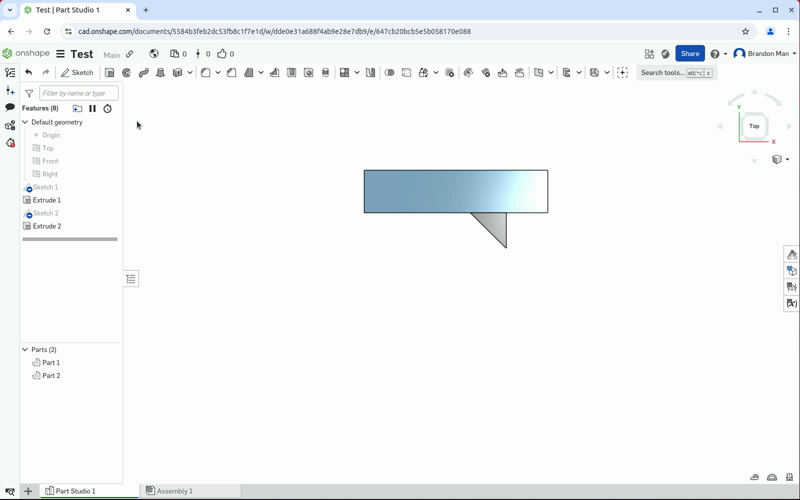
mouse_move(73, 189)
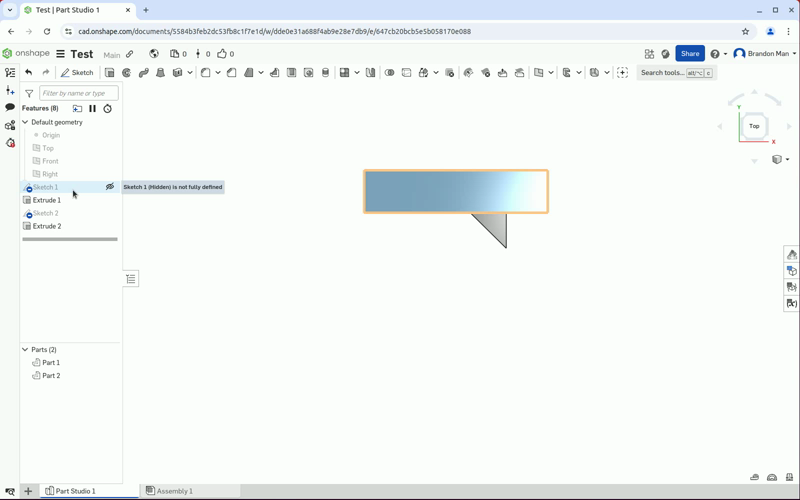
click(73, 189)
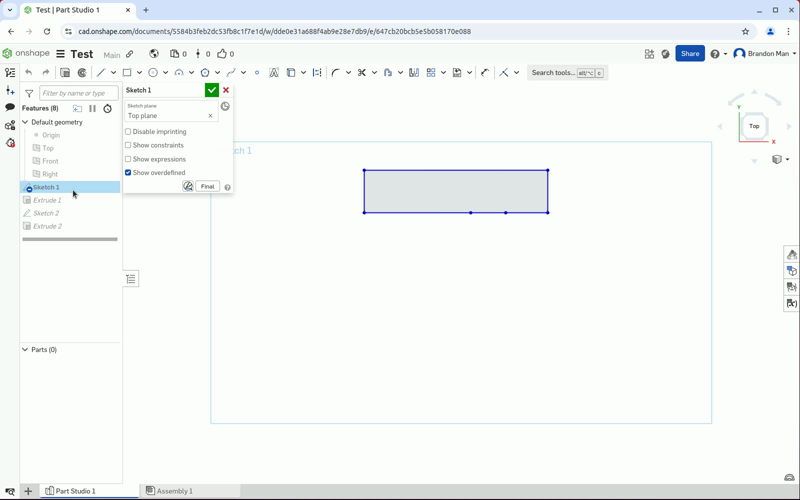
mouse_move(229, 92)
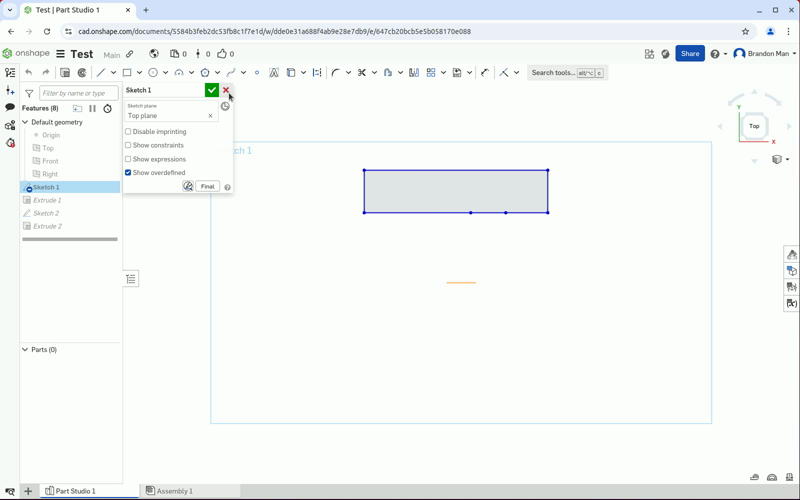
click(229, 92)
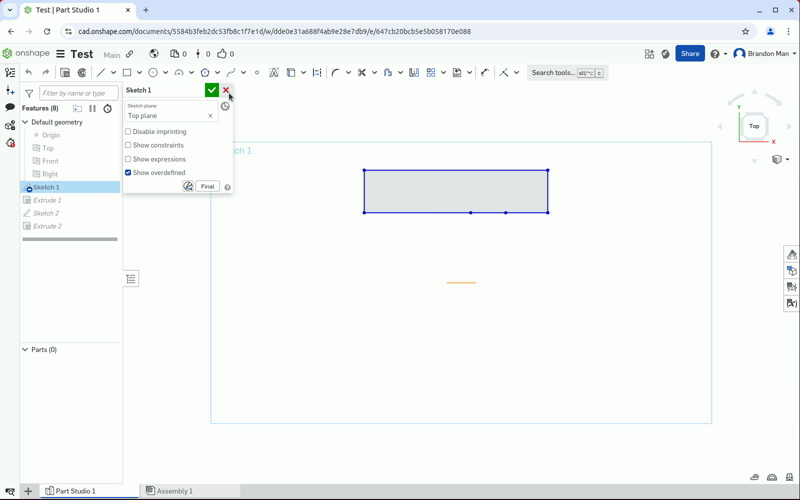
key(shift+s)
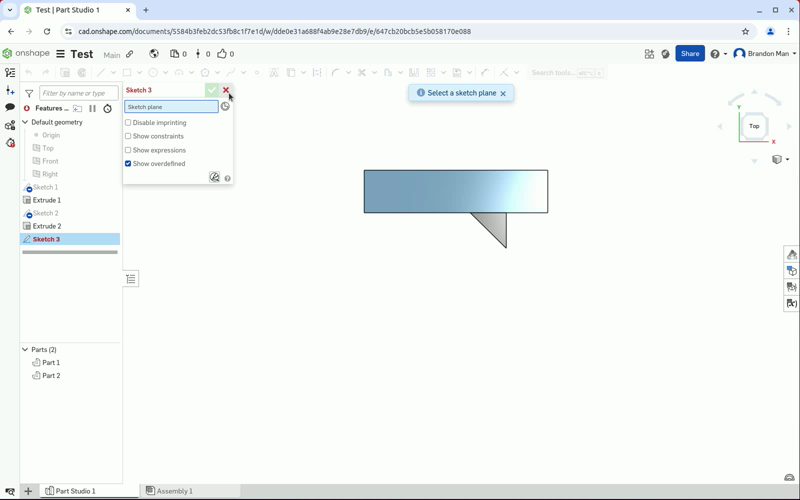
mouse_move(73, 150)
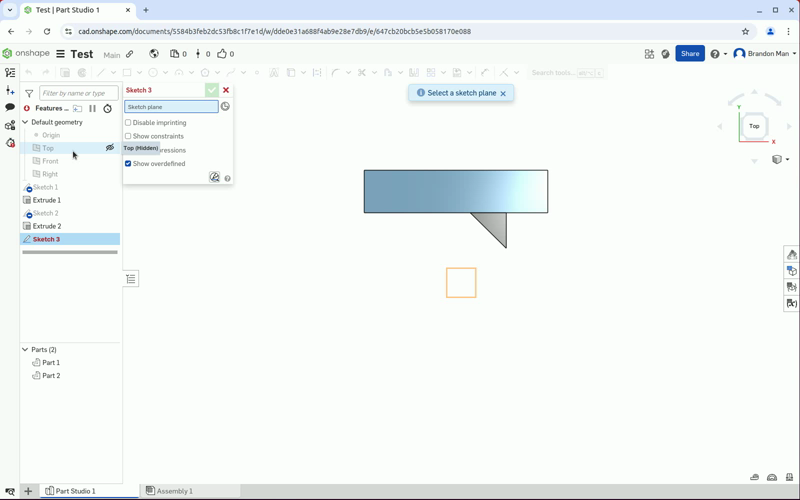
click(73, 150)
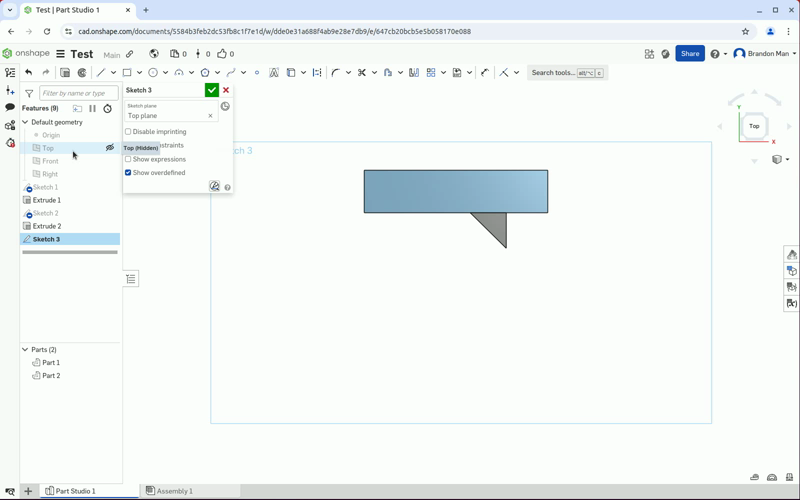
mouse_move(73, 352)
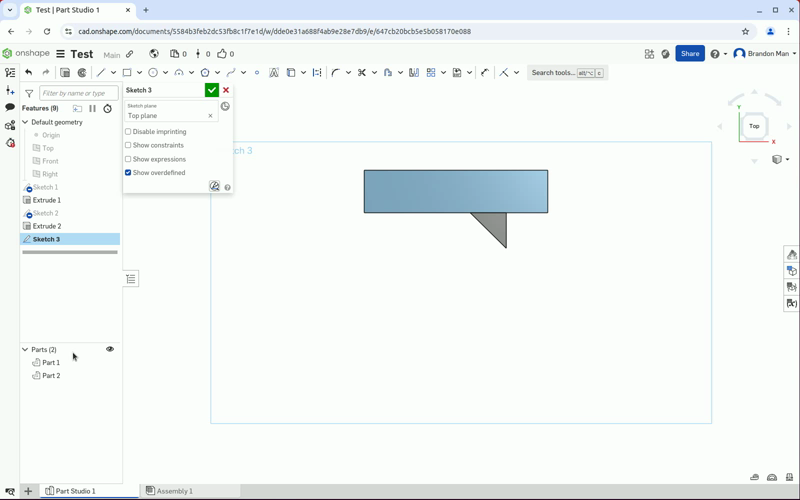
key(y)
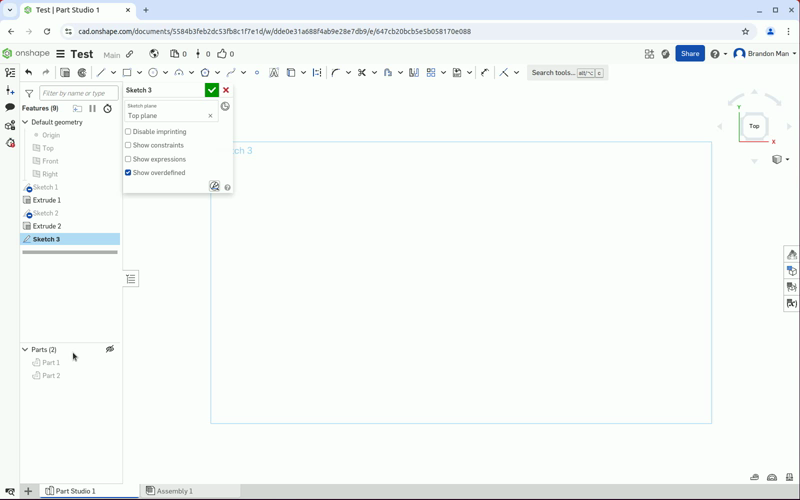
key(l)
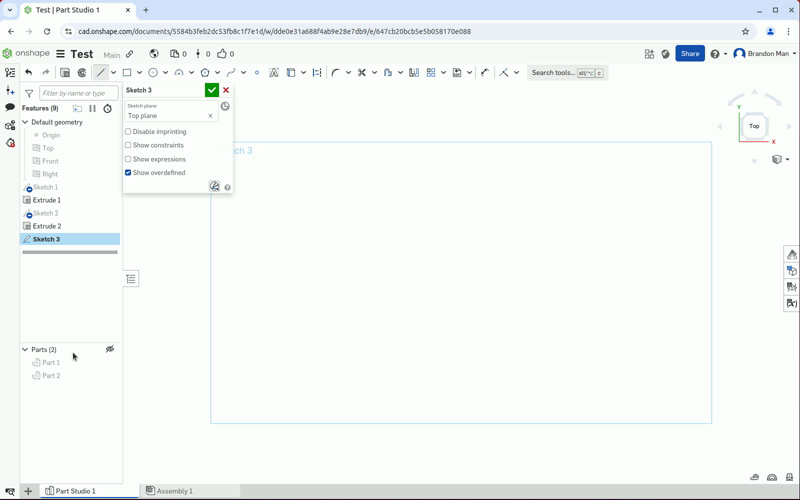
key_down(shift)
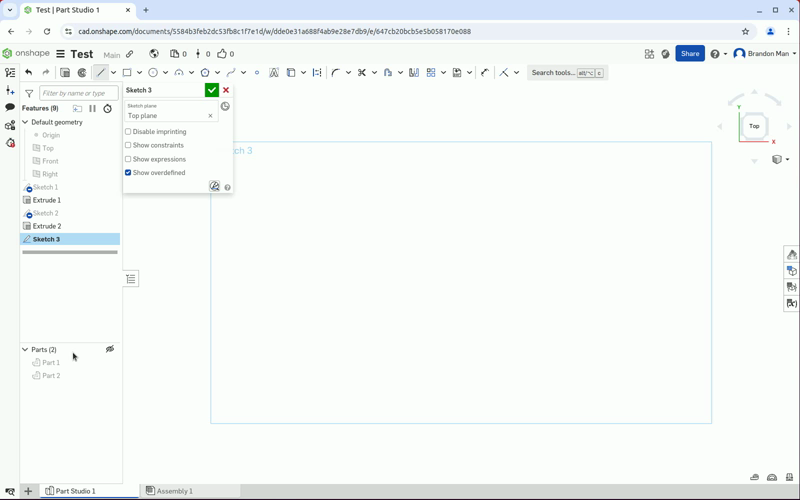
mouse_move(506, 354)
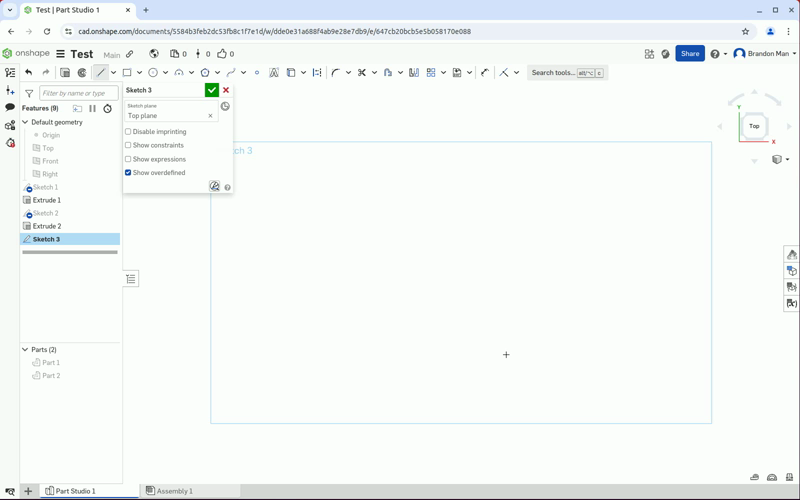
click(506, 354)
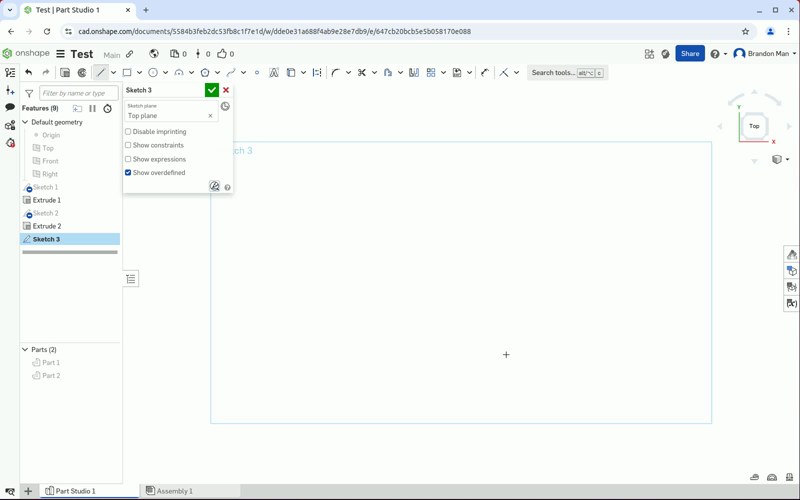
key_up(shift)
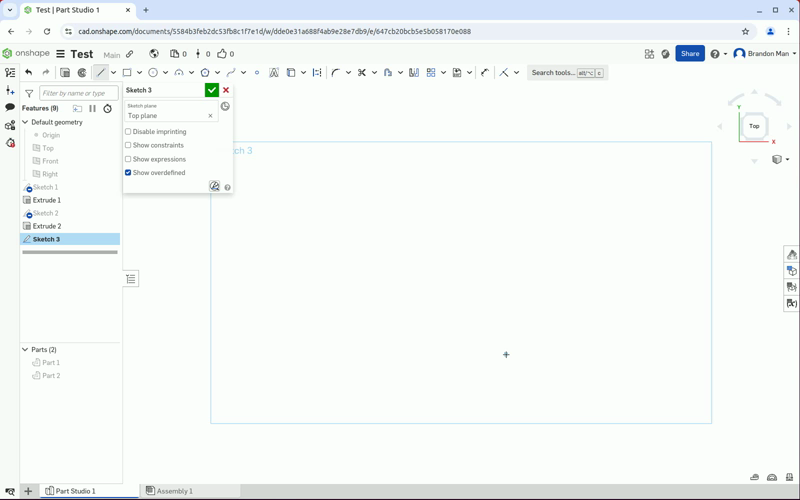
key_down(shift)
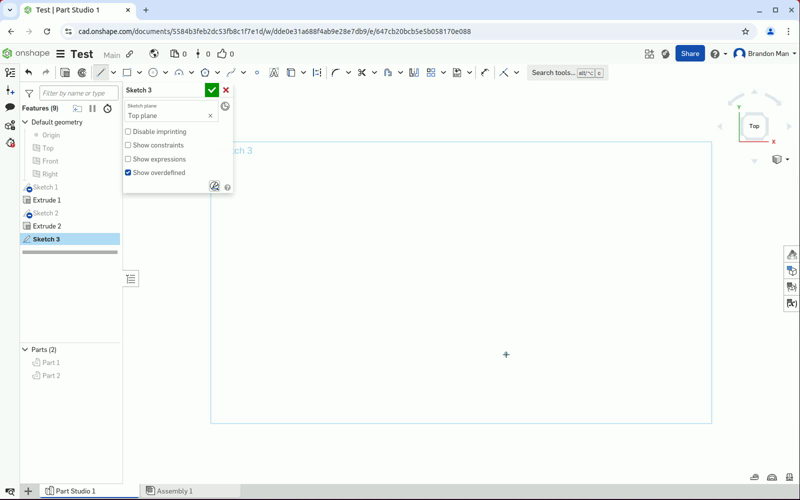
mouse_move(536, 354)
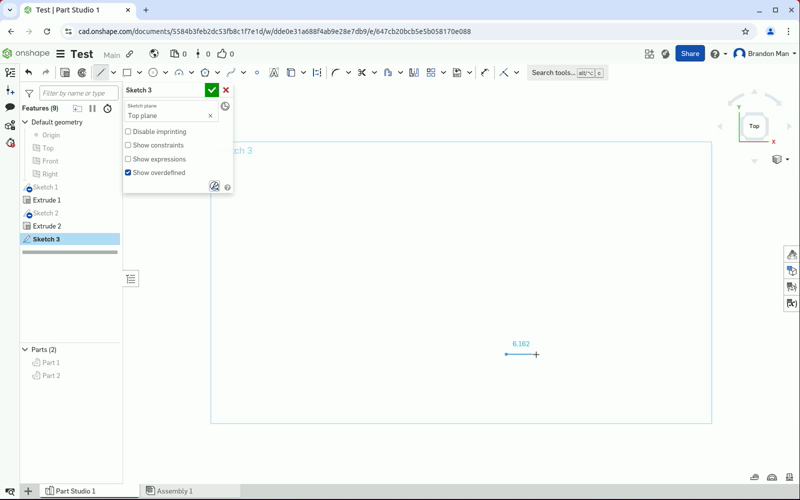
mouse_move(549, 354)
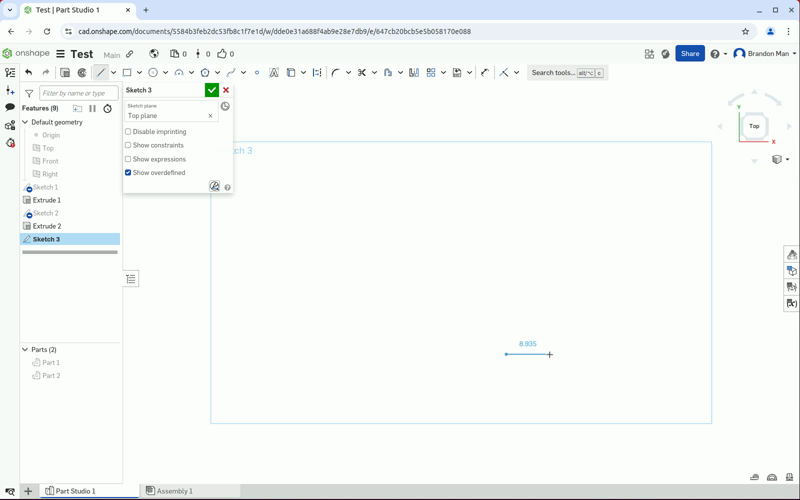
click(549, 354)
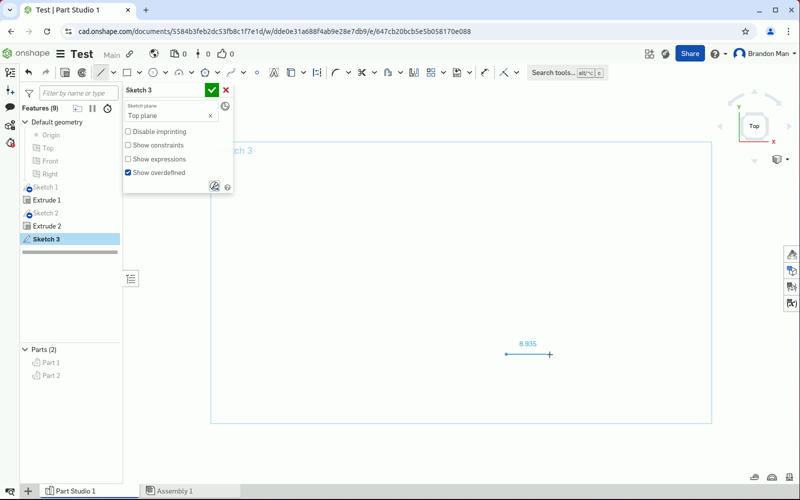
key_up(shift)
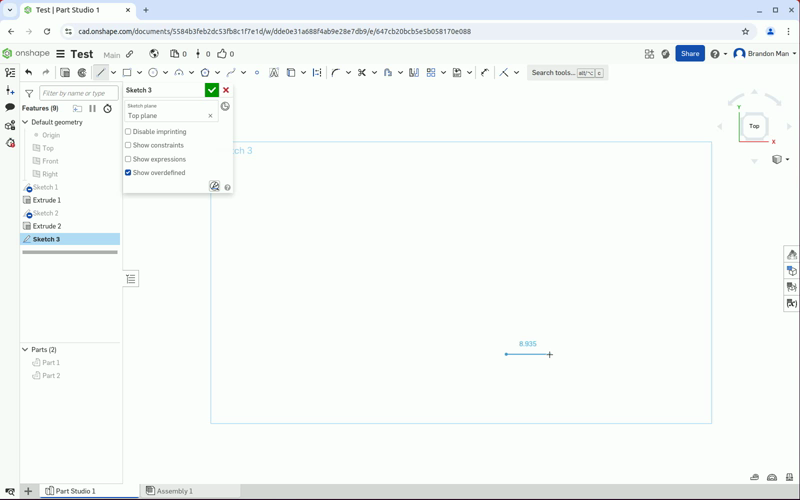
key_down(shift)
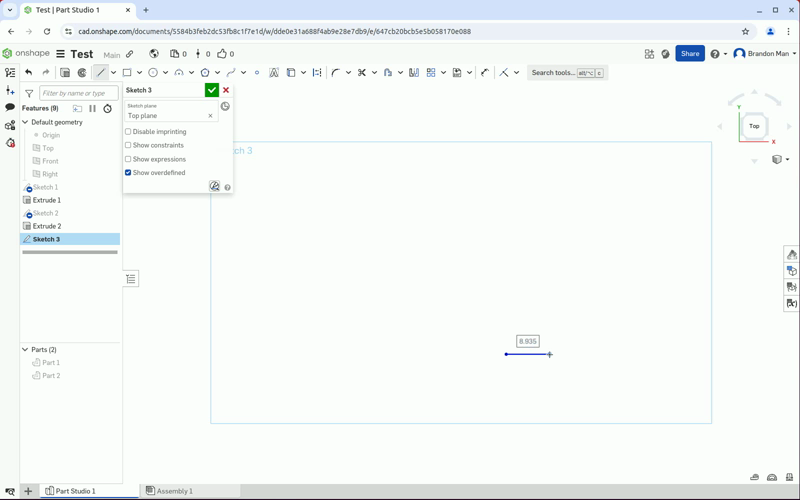
mouse_move(549, 213)
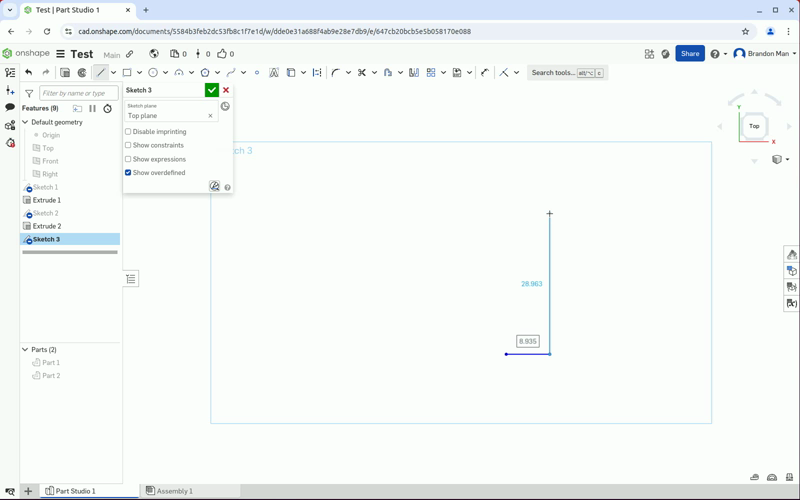
click(549, 213)
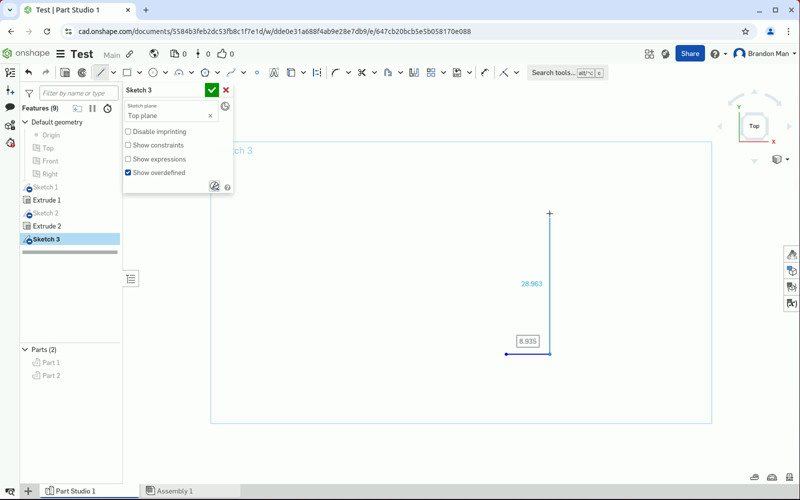
key_up(shift)
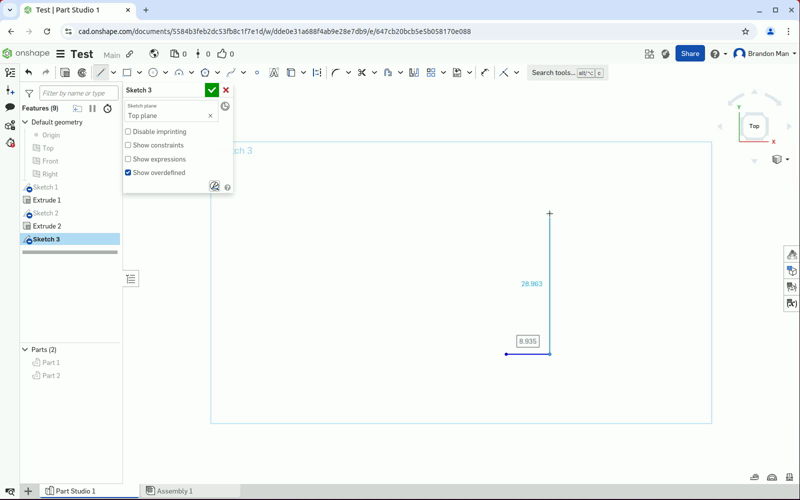
key_down(shift)
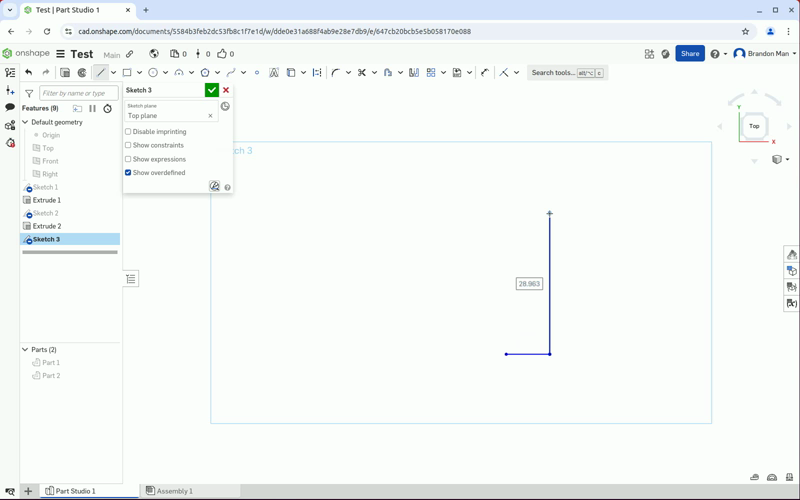
mouse_move(579, 213)
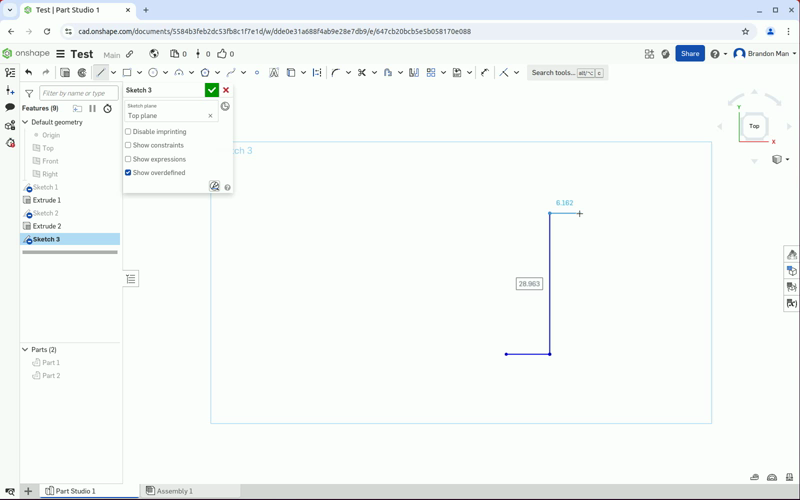
mouse_move(506, 213)
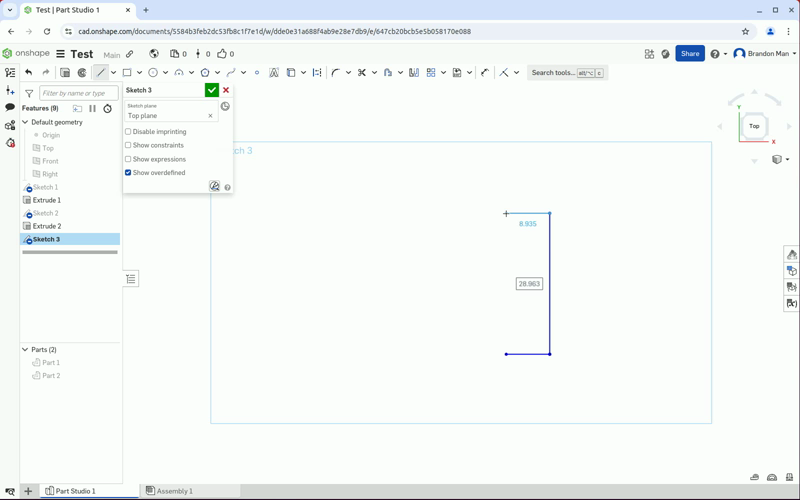
click(506, 213)
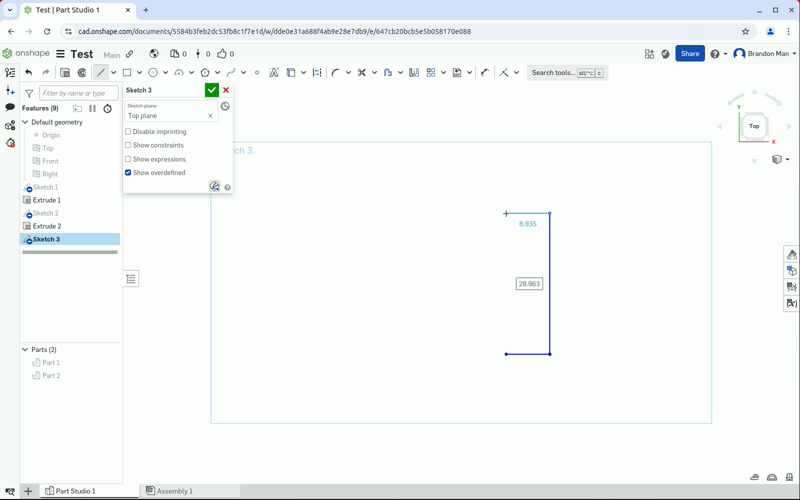
key_up(shift)
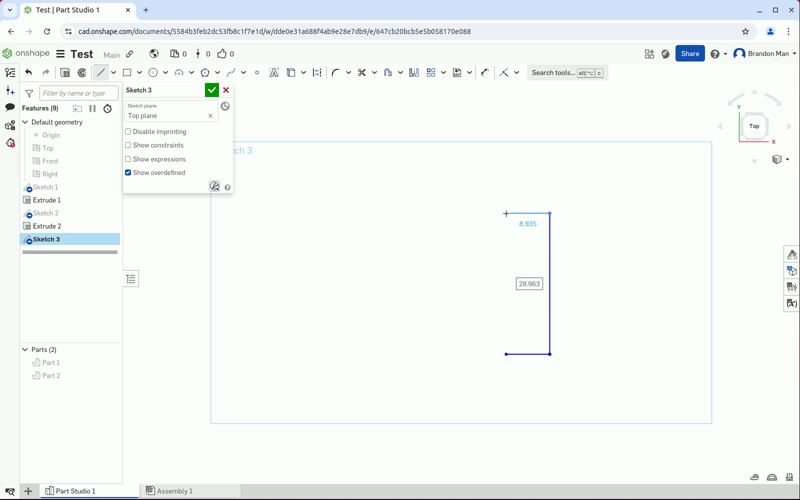
key_down(shift)
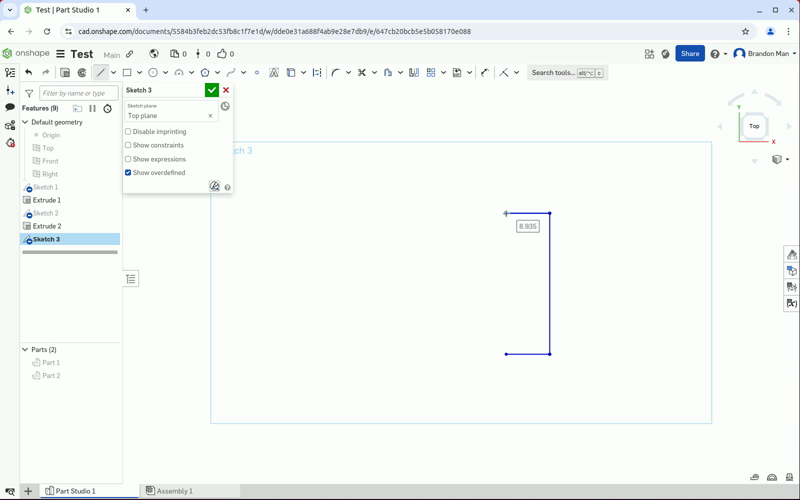
mouse_move(536, 213)
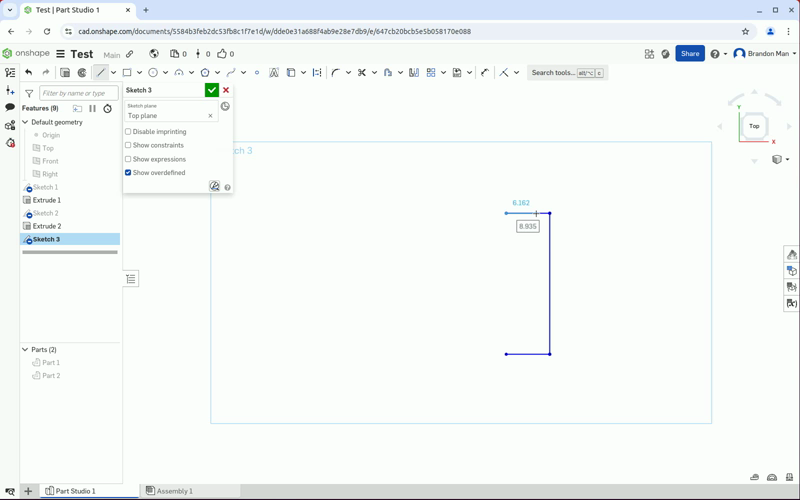
mouse_move(506, 248)
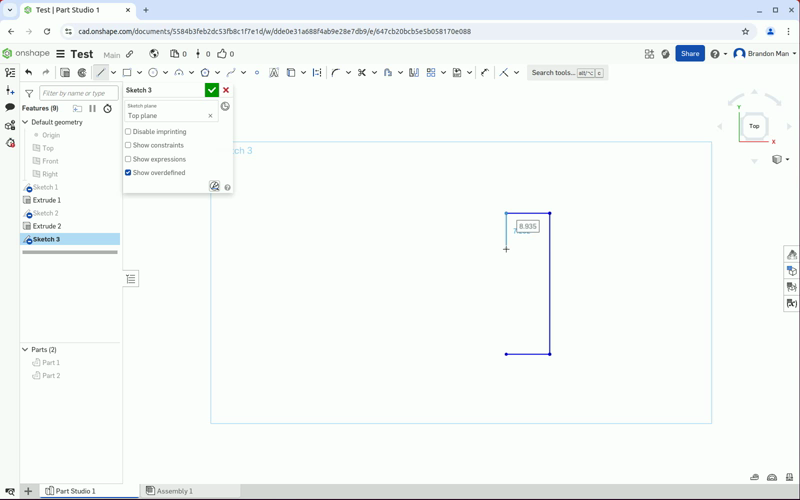
click(506, 248)
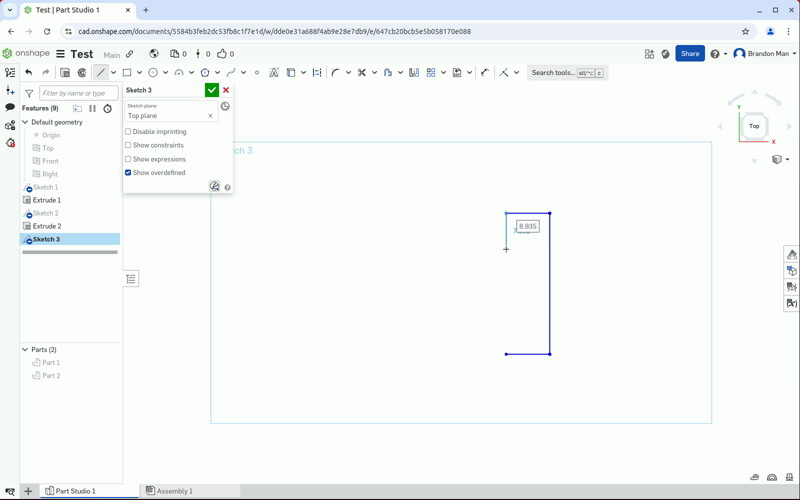
key_up(shift)
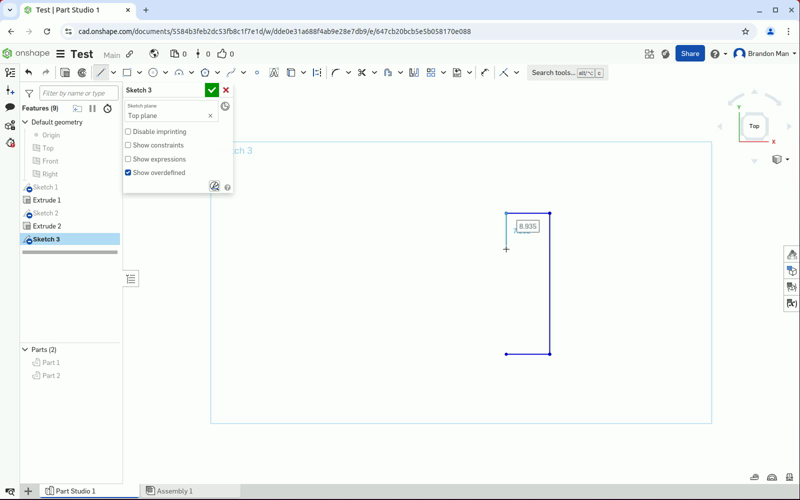
key_down(shift)
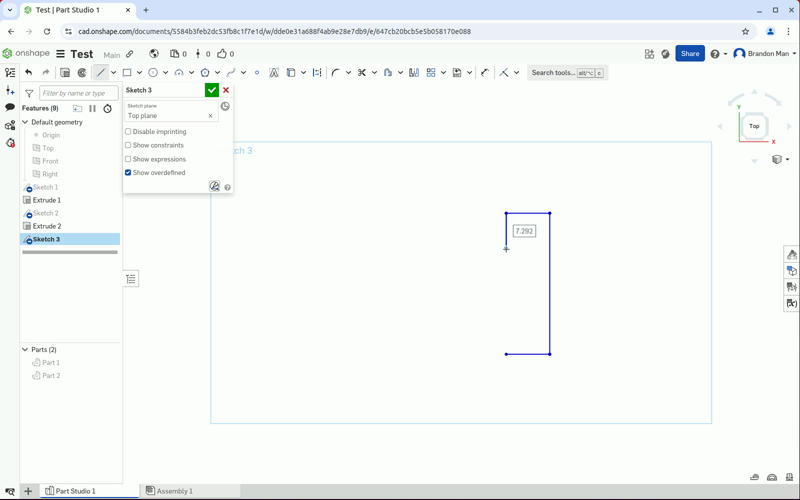
mouse_move(506, 354)
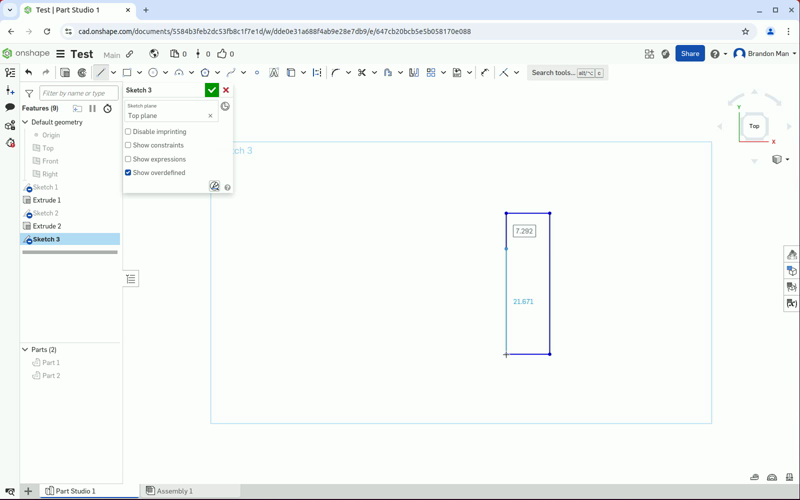
key_up(shift)
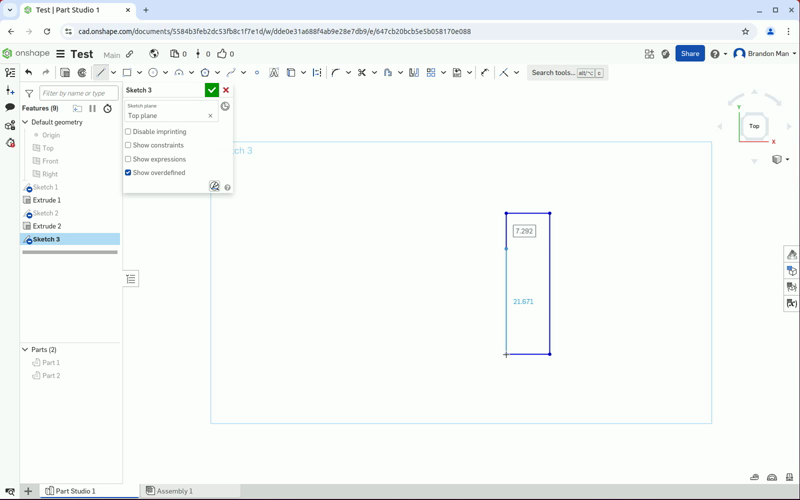
click(506, 354)
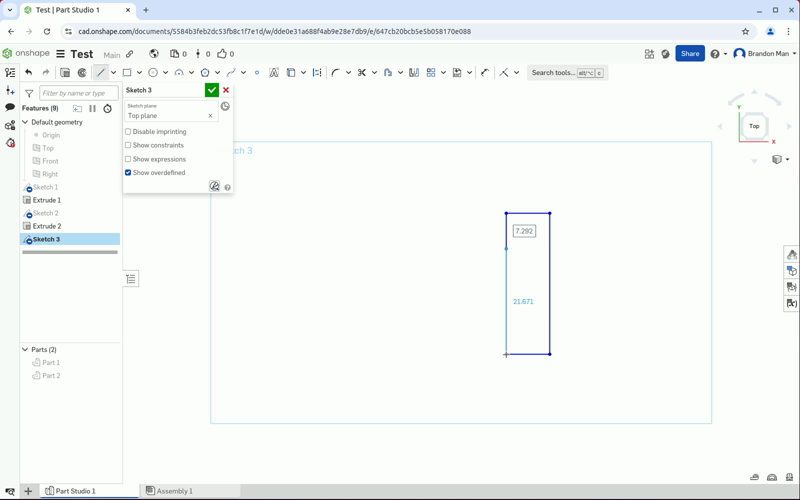
key(esc)
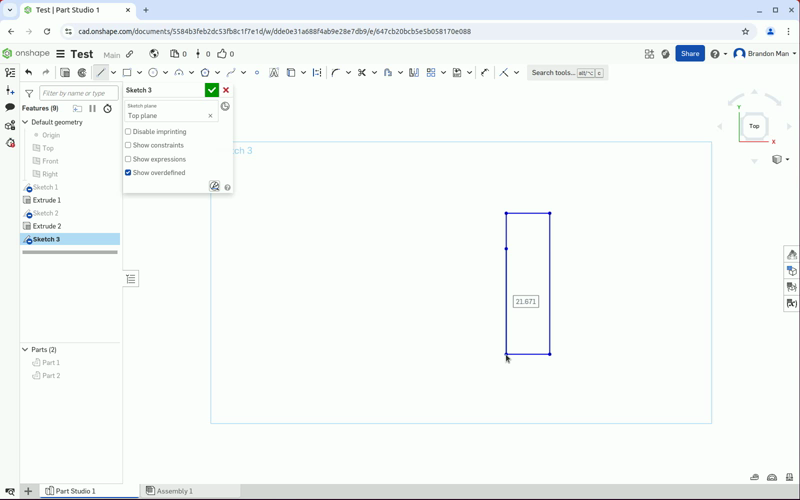
mouse_move(534, 224)
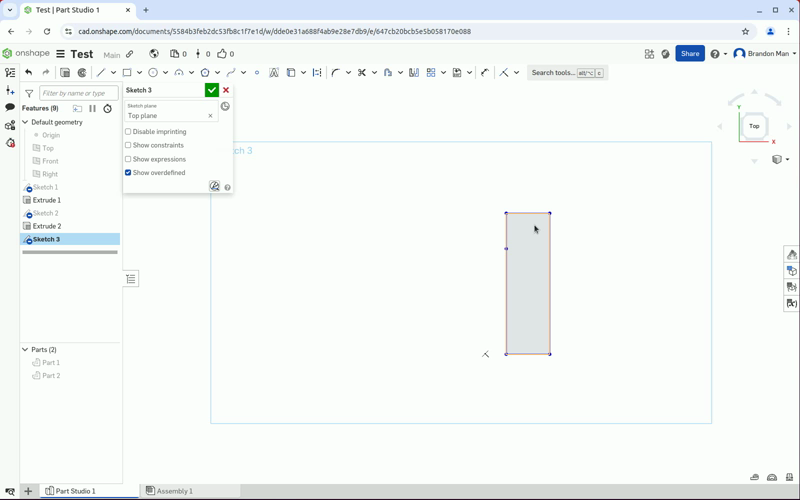
click(534, 224)
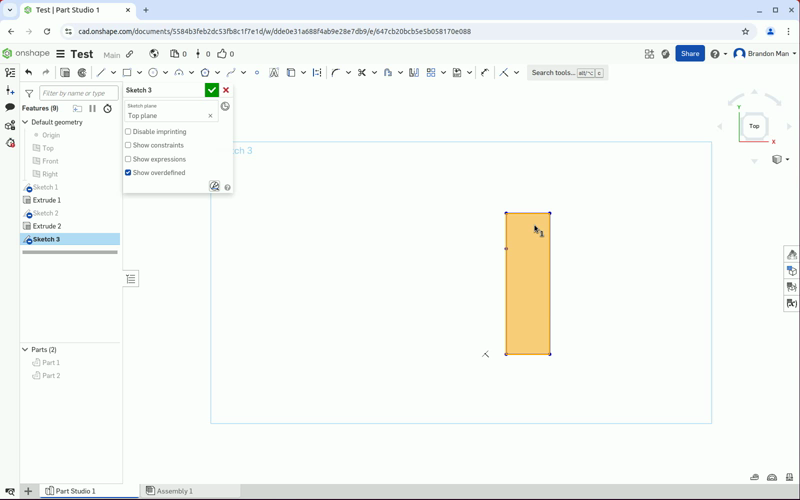
mouse_move(73, 352)
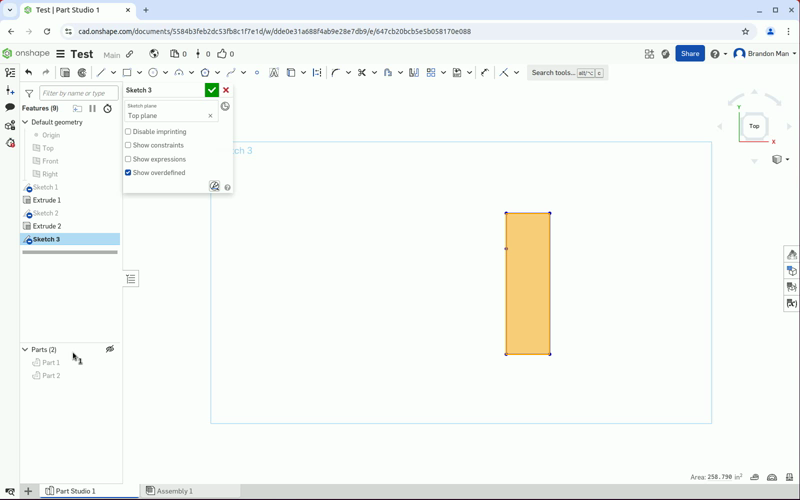
key(shift+y)
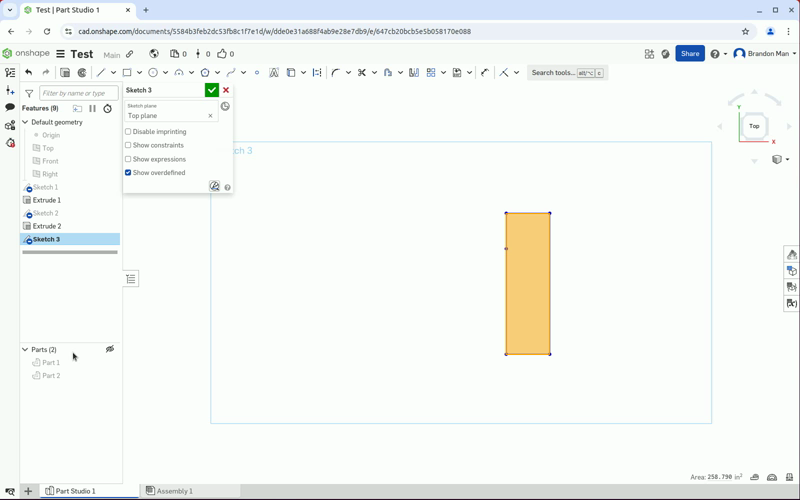
key(shift+e)
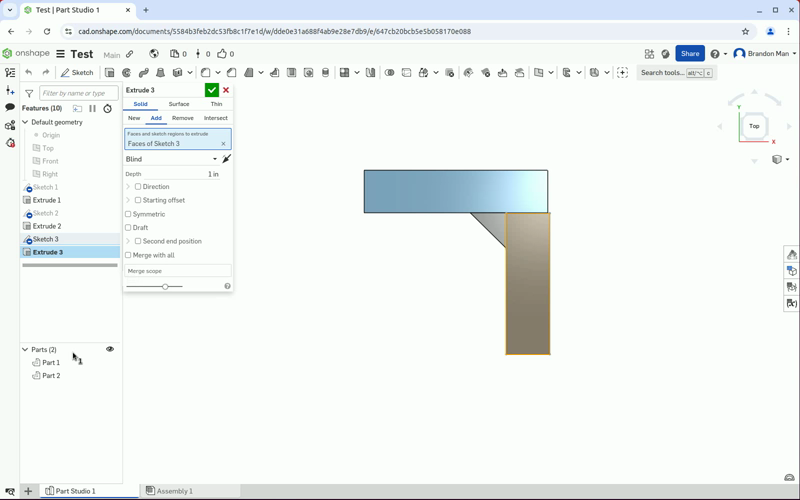
mouse_move(143, 106)
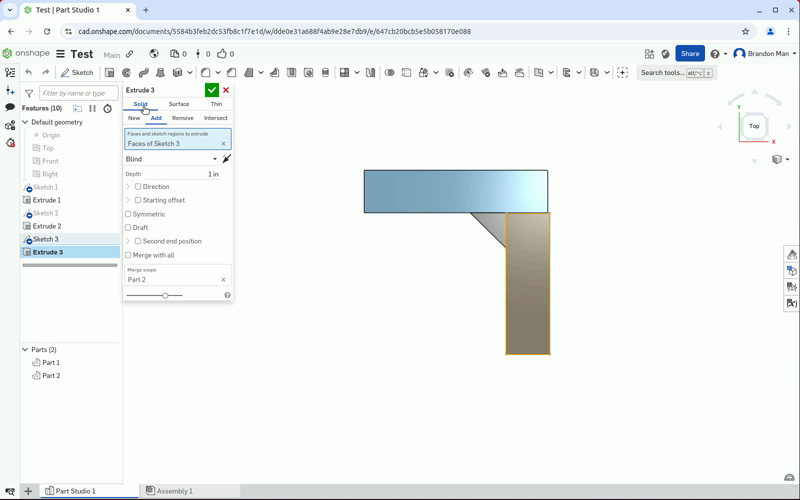
click(143, 106)
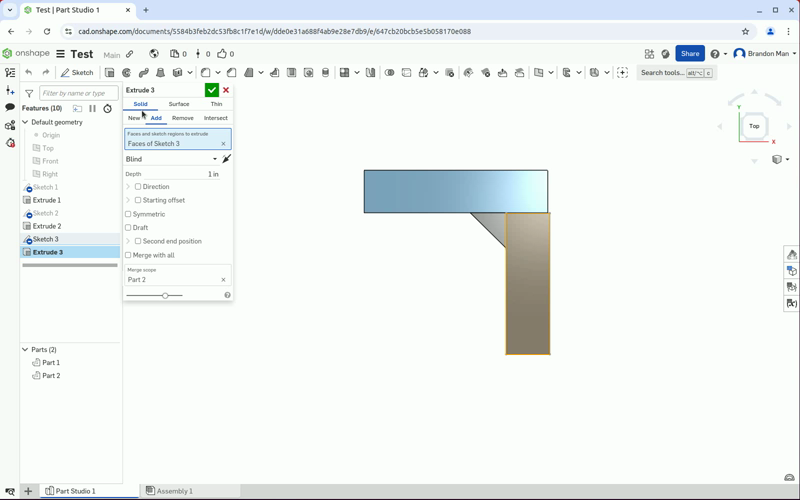
mouse_move(137, 120)
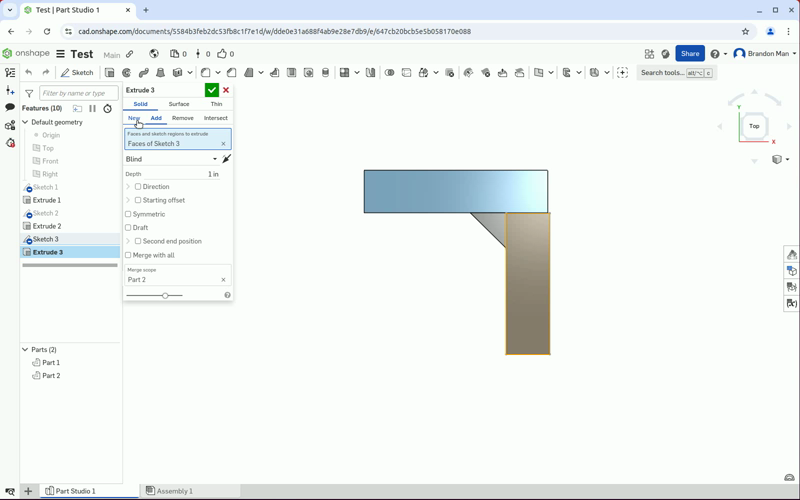
click(137, 120)
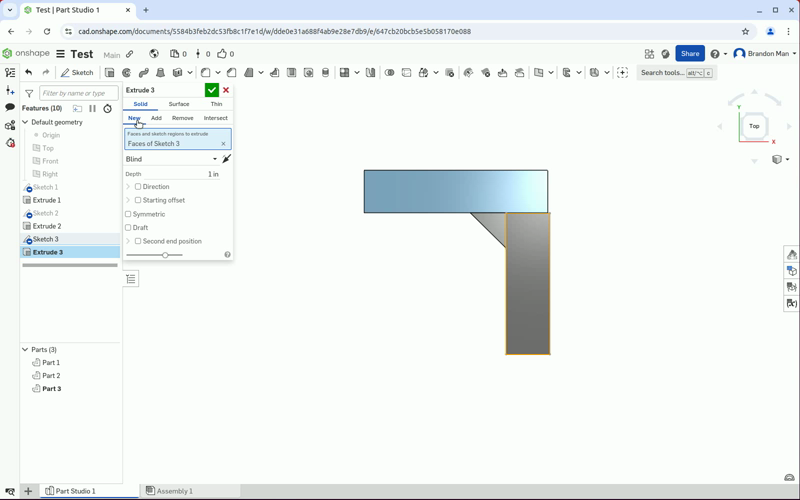
key(tab, 4)
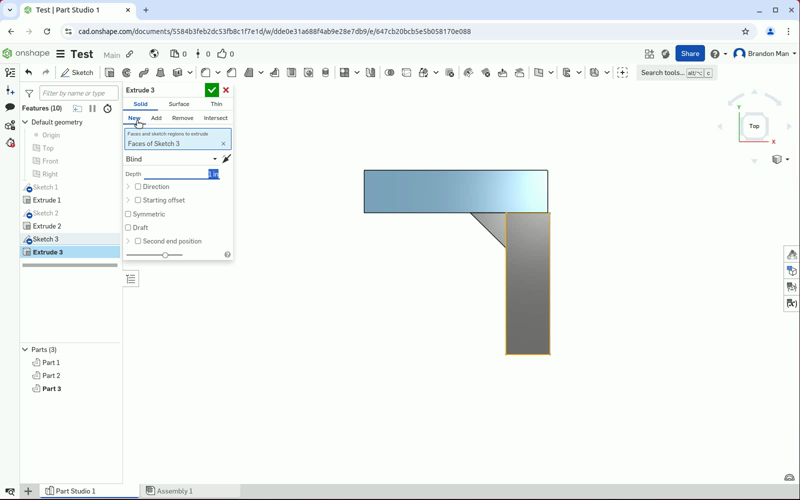
text(0.481)
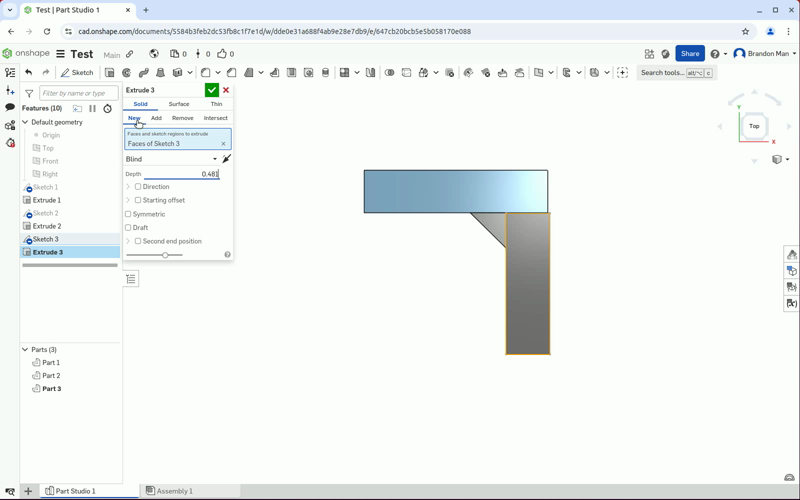
key(enter)
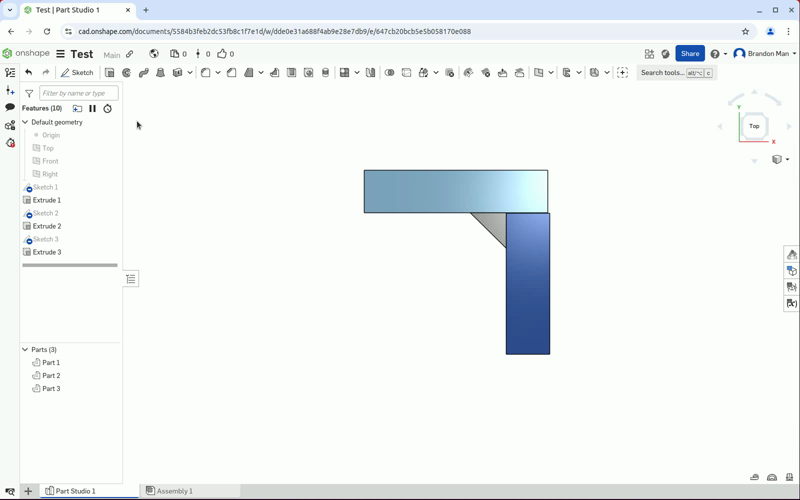
key(shift+h)
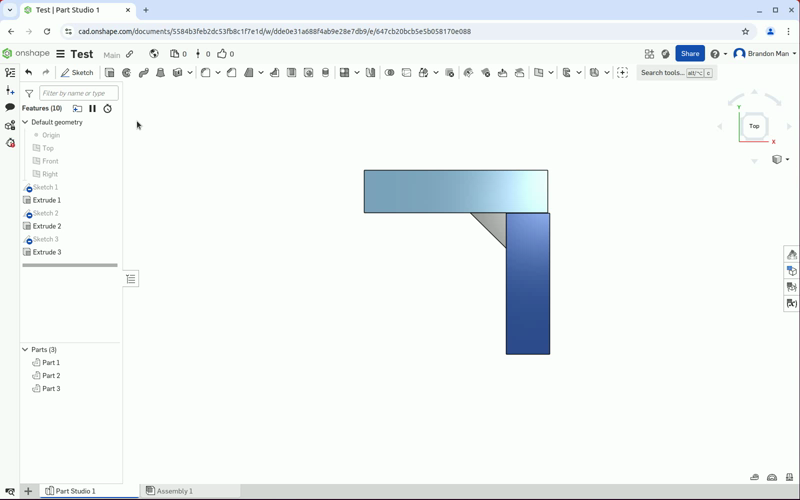
key(shift+h)
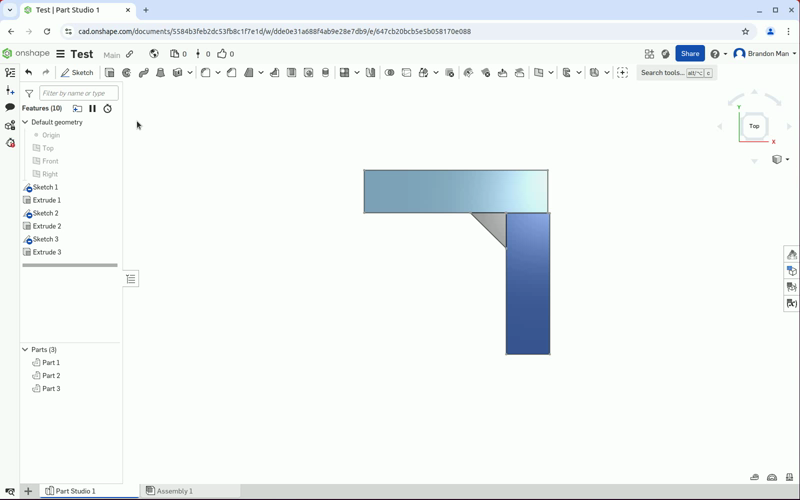
key(shift+7)
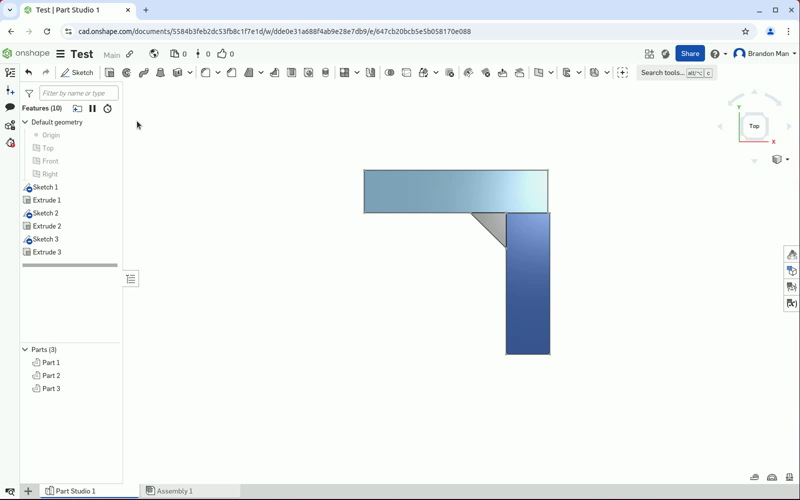
key(up, 3)
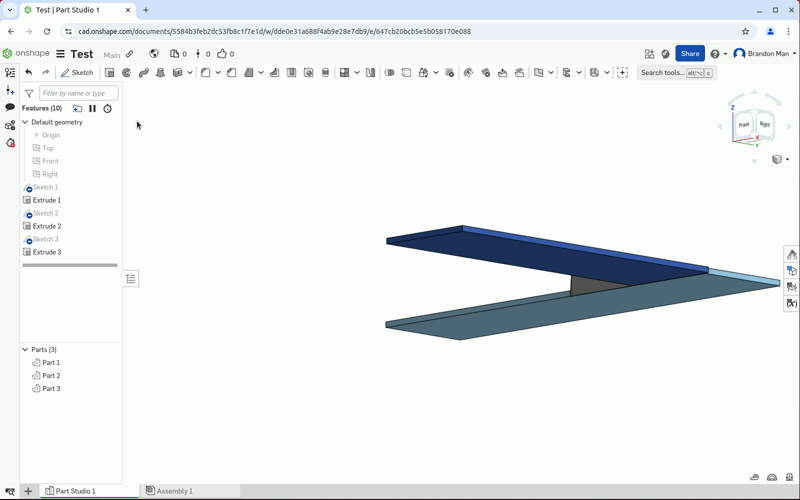
key(left, 3)
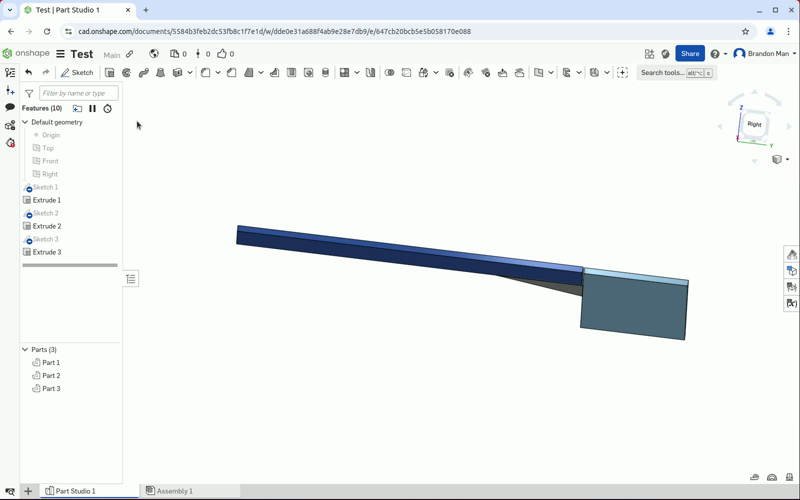
key(right, 3)
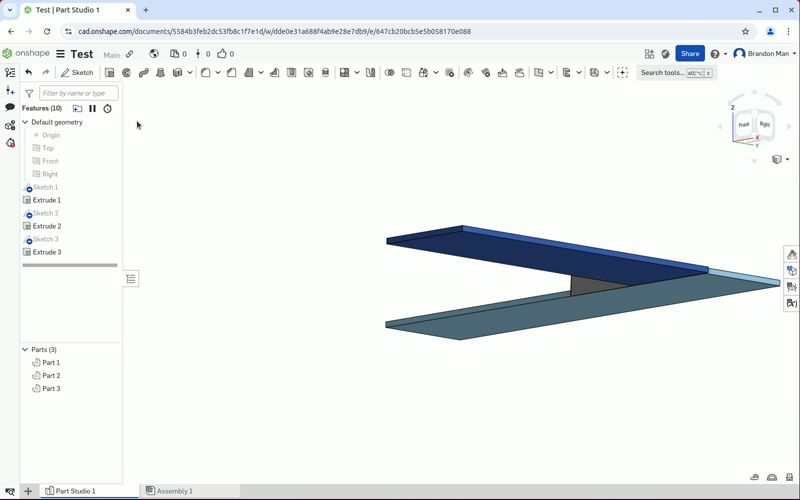
key(down, 3)
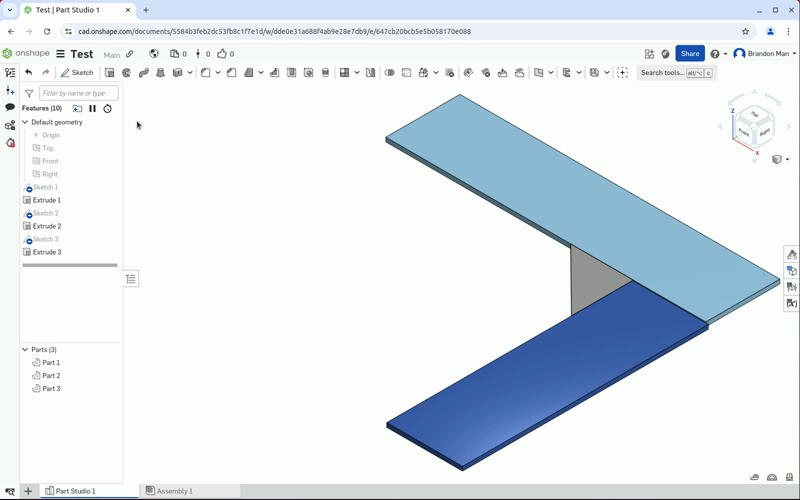
mouse_move(73, 189)
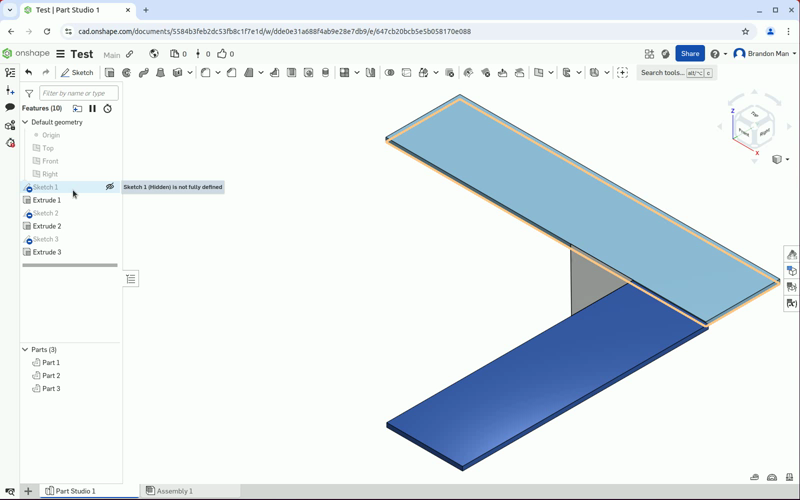
click(73, 189)